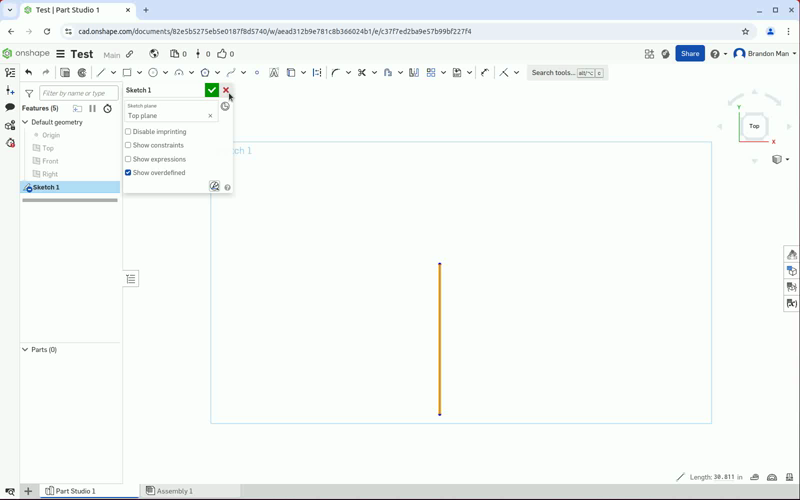
key(shift+h)
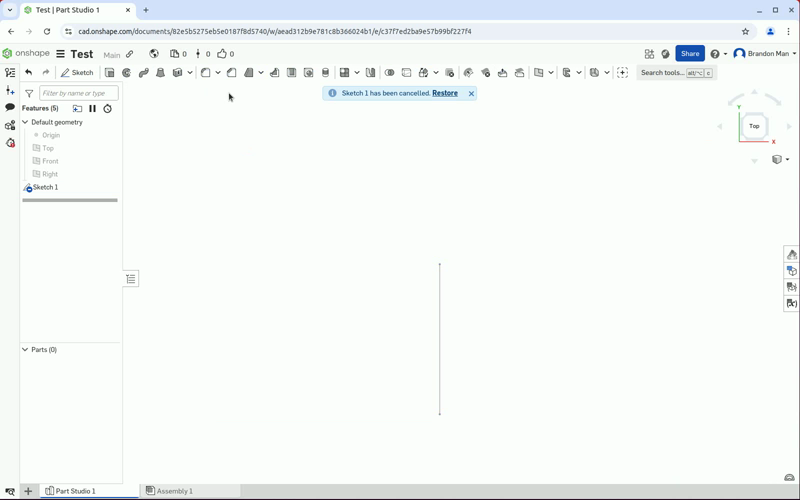
key(shift+s)
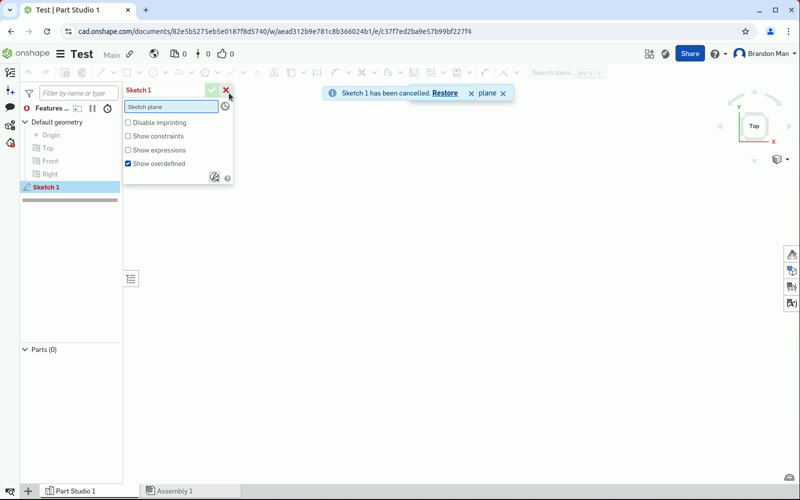
mouse_move(73, 150)
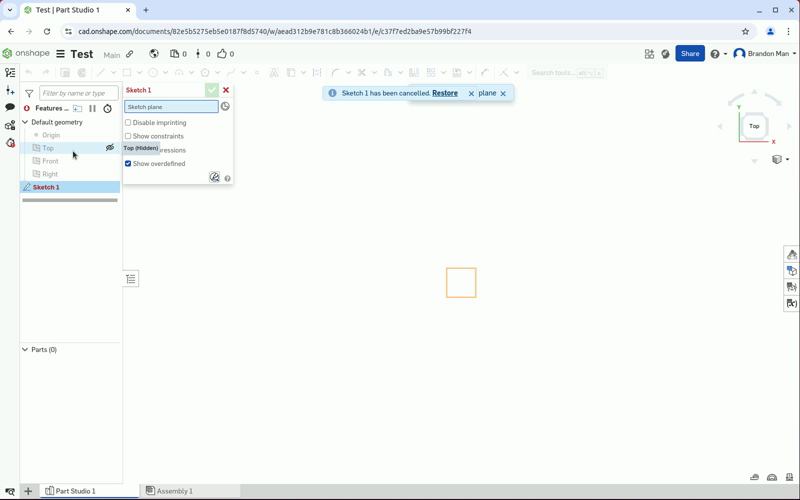
click(73, 150)
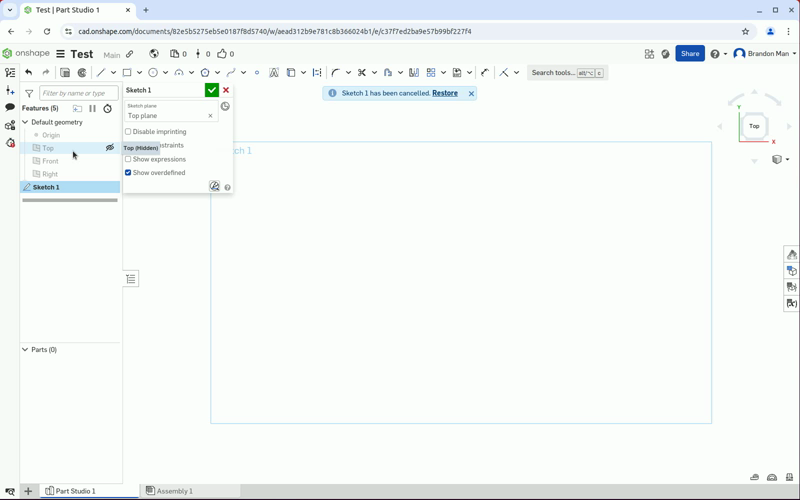
mouse_move(73, 352)
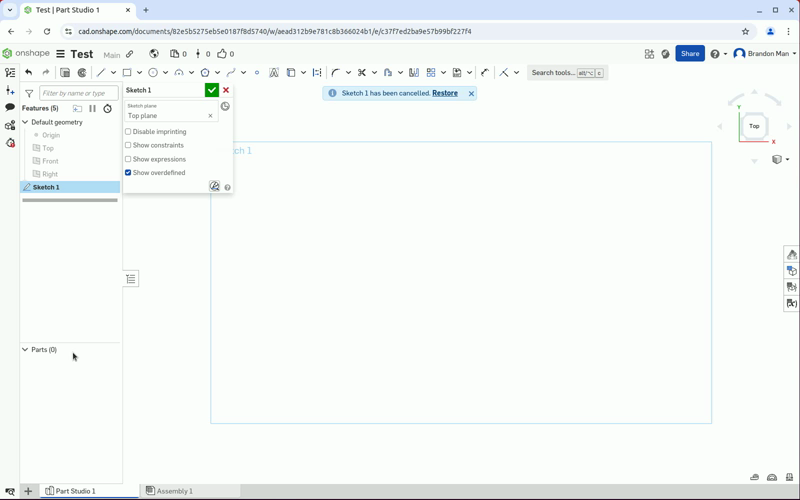
key(y)
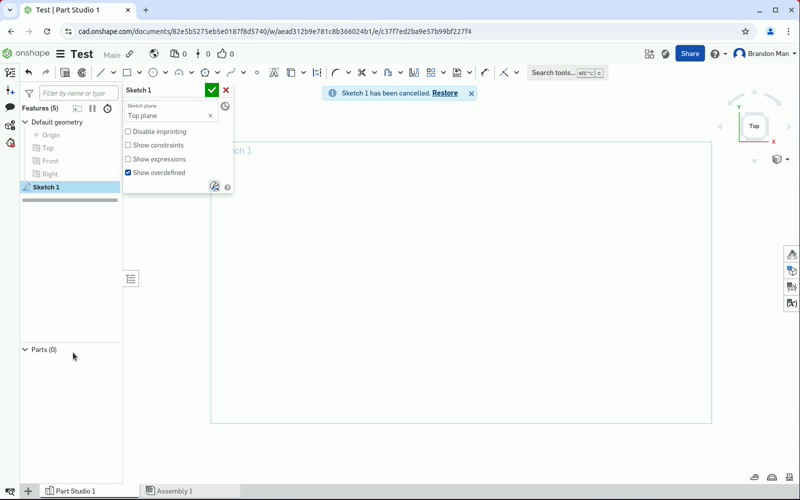
key(c)
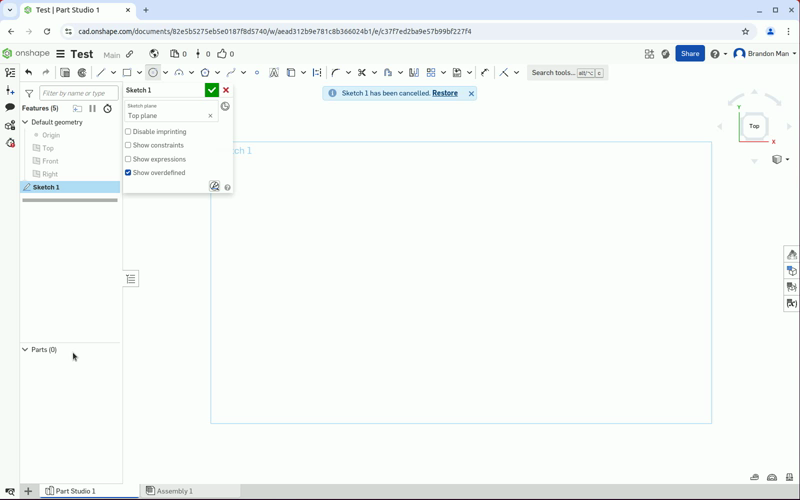
key_down(shift)
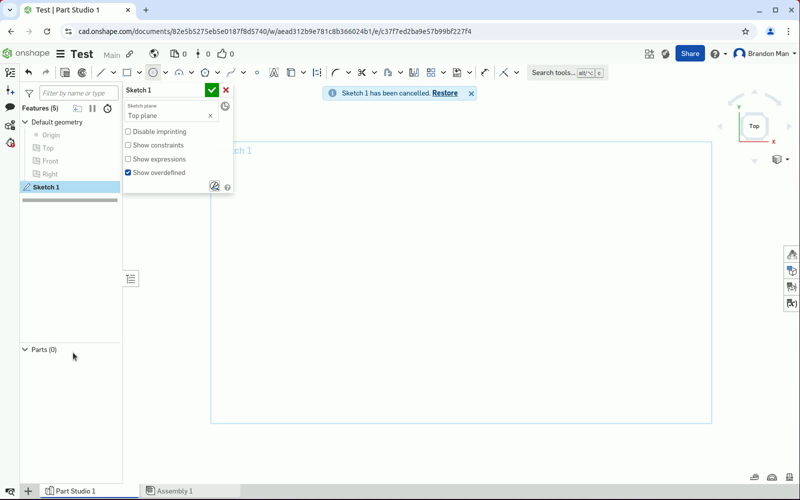
mouse_move(461, 282)
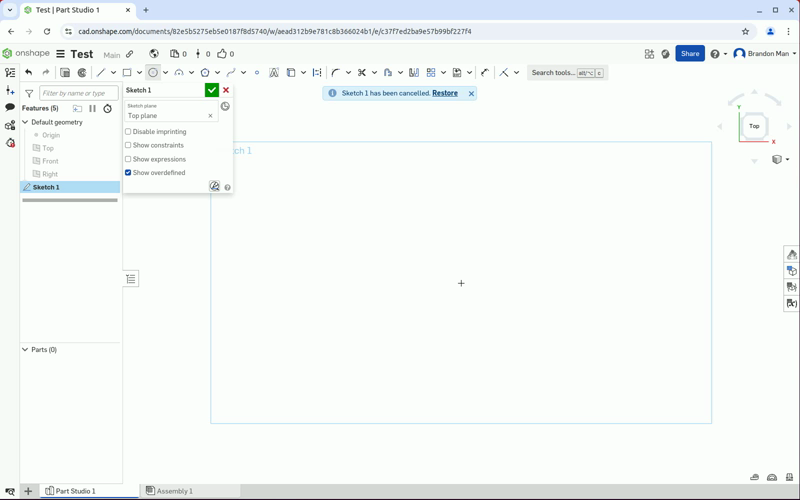
click(461, 282)
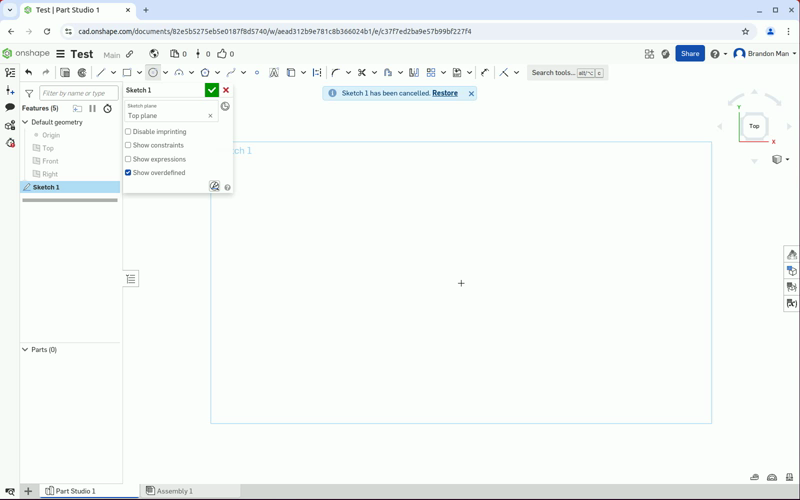
key_up(shift)
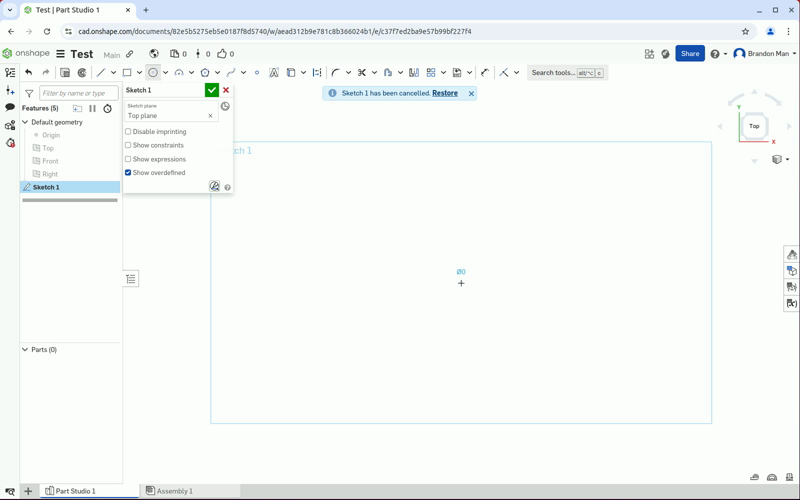
mouse_move(479, 282)
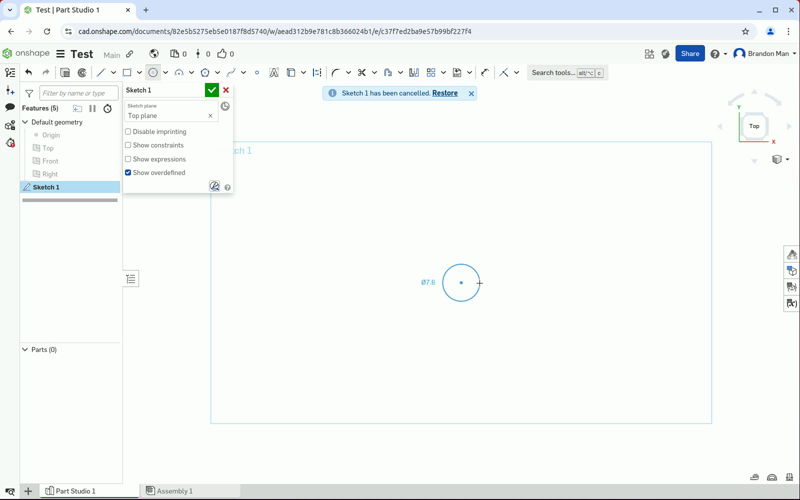
click(479, 282)
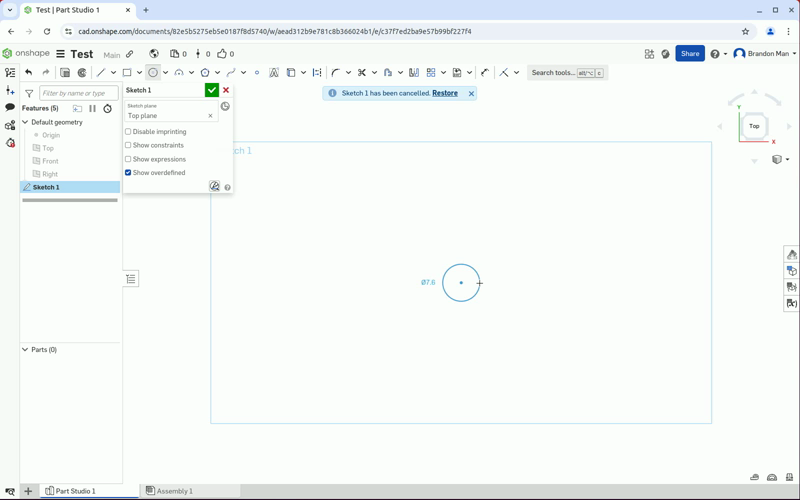
key(esc)
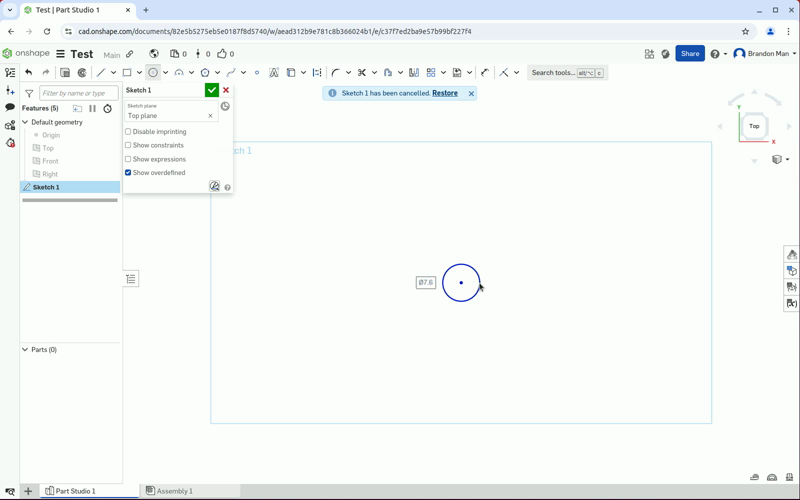
key(c)
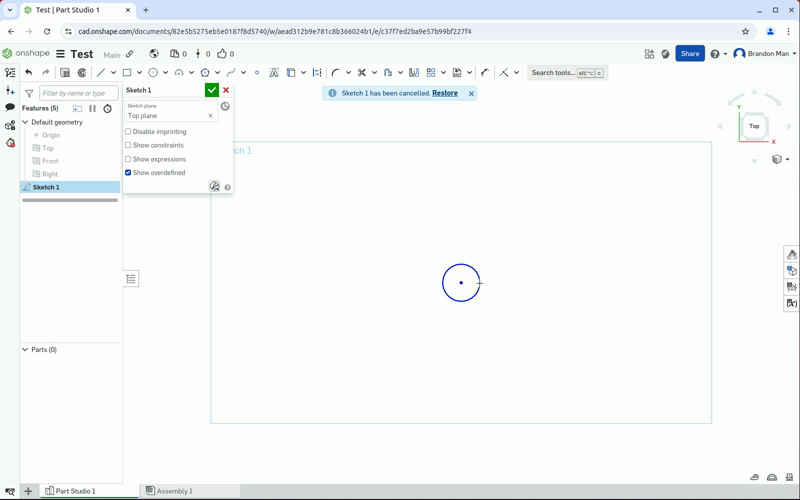
key_down(shift)
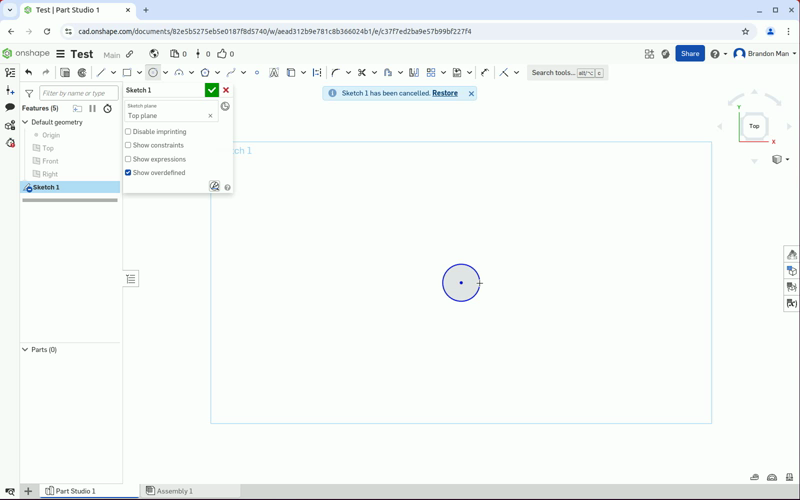
mouse_move(461, 282)
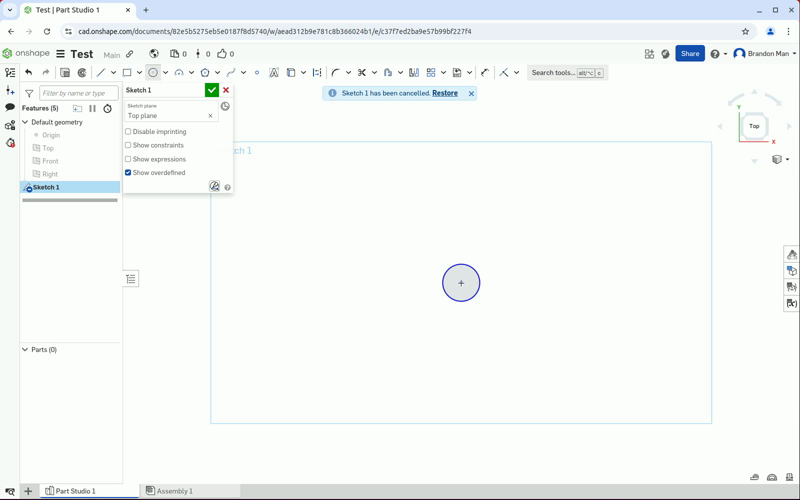
click(461, 282)
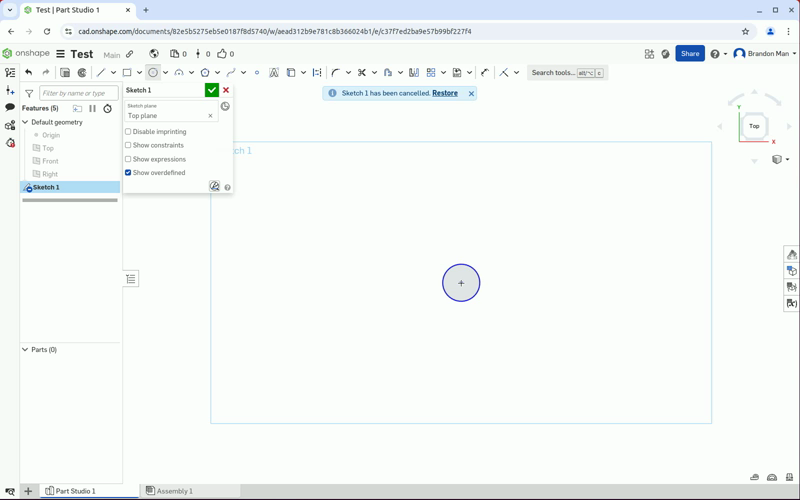
key_up(shift)
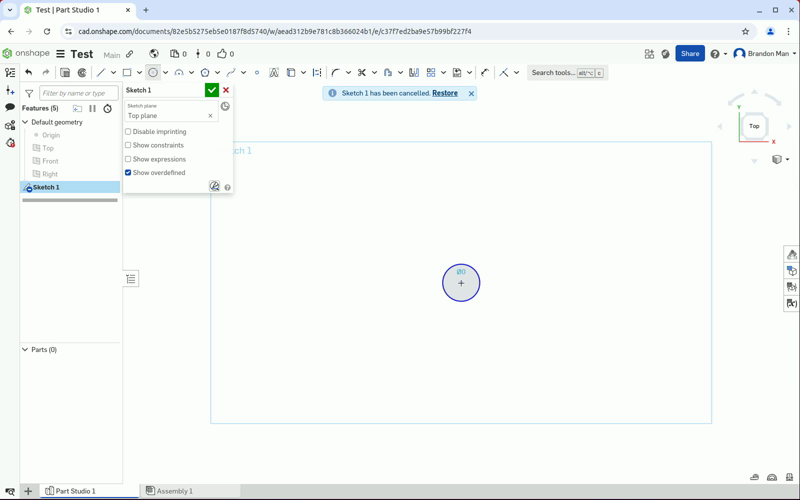
mouse_move(474, 282)
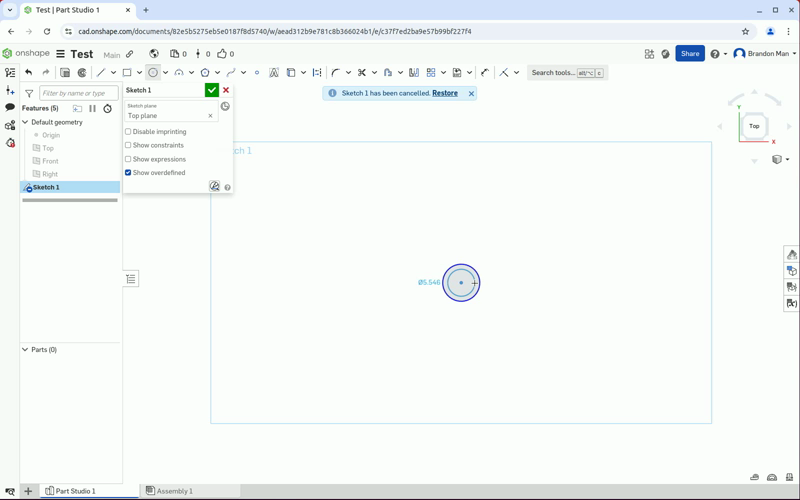
click(474, 282)
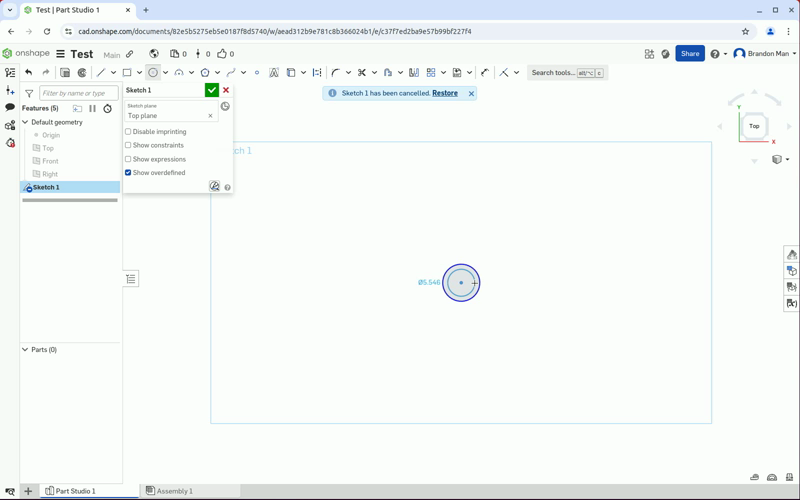
key(esc)
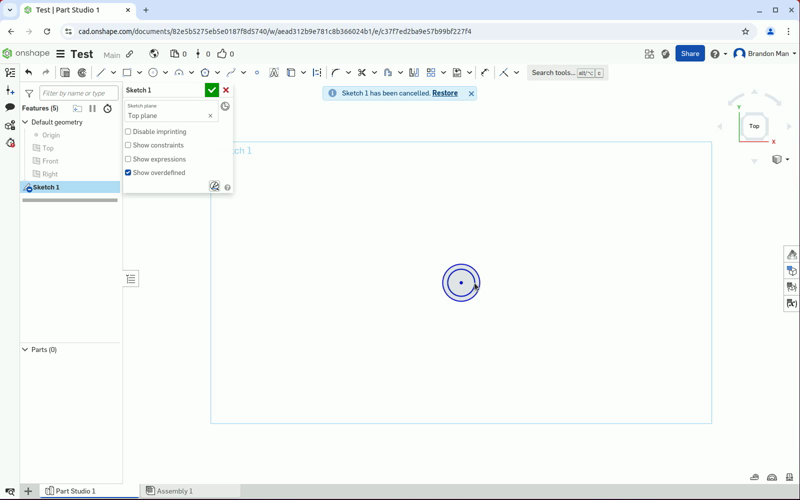
mouse_move(461, 267)
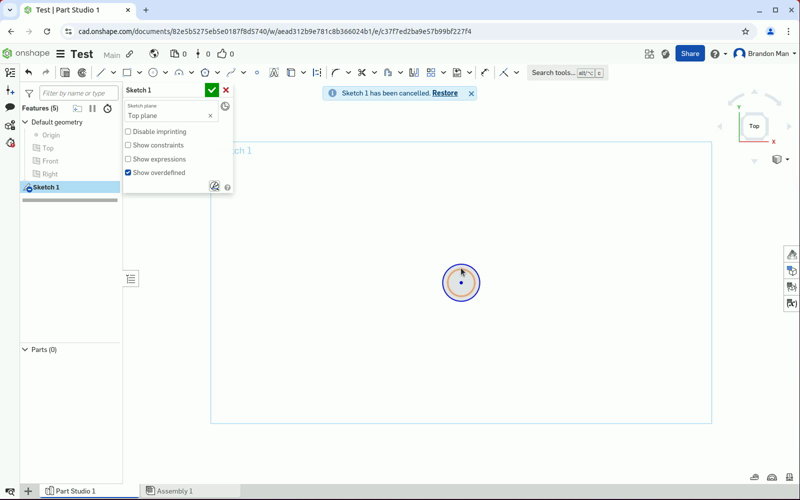
scroll(6)
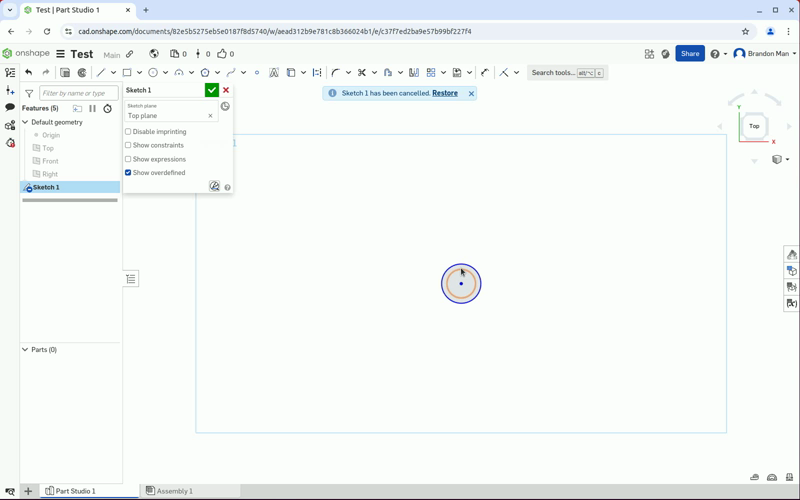
scroll(6)
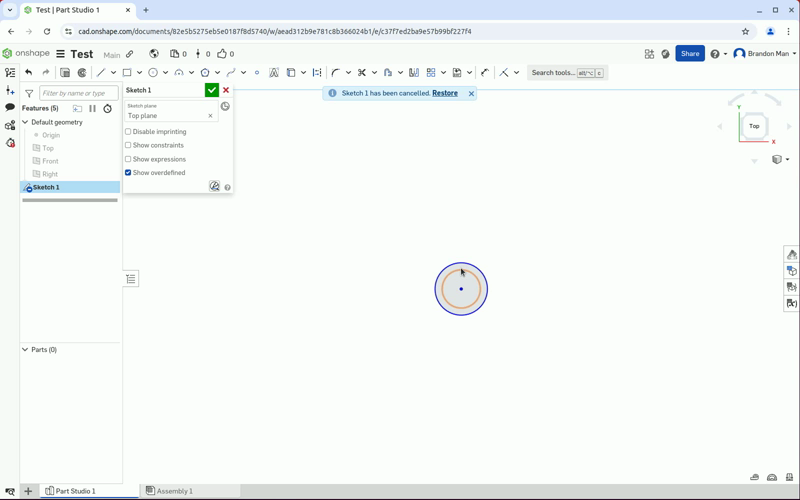
scroll(6)
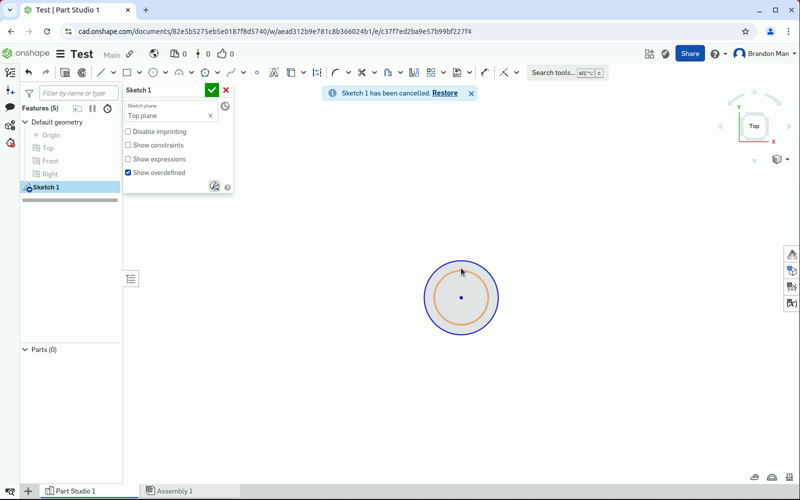
scroll(6)
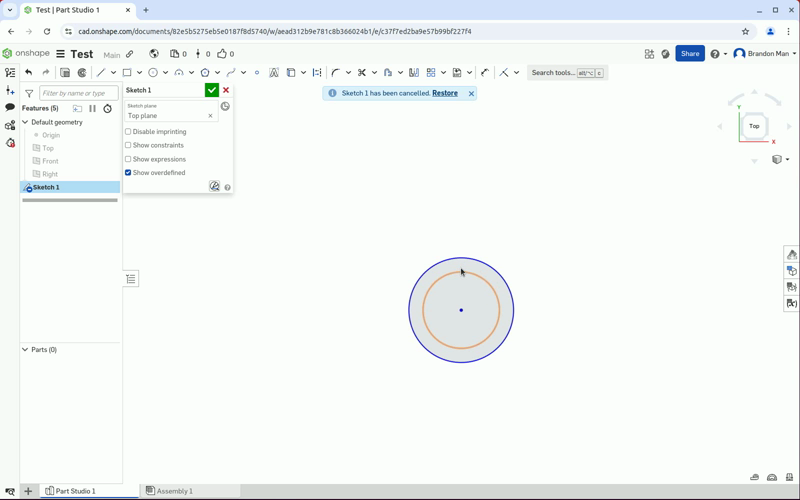
scroll(6)
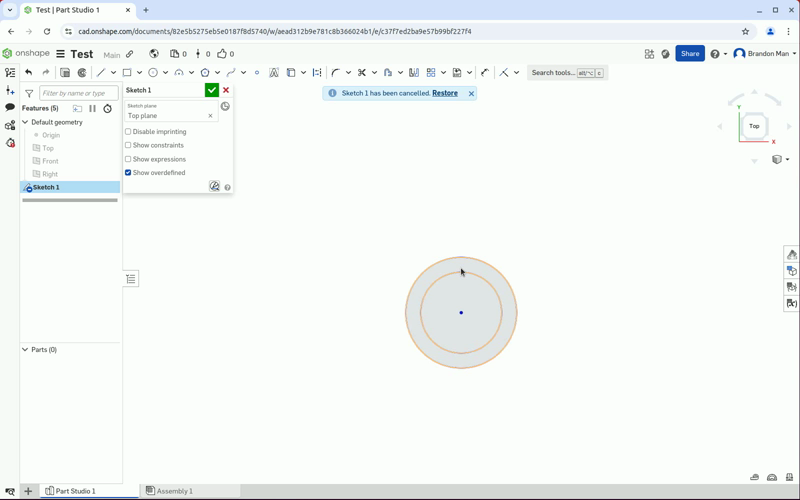
scroll(6)
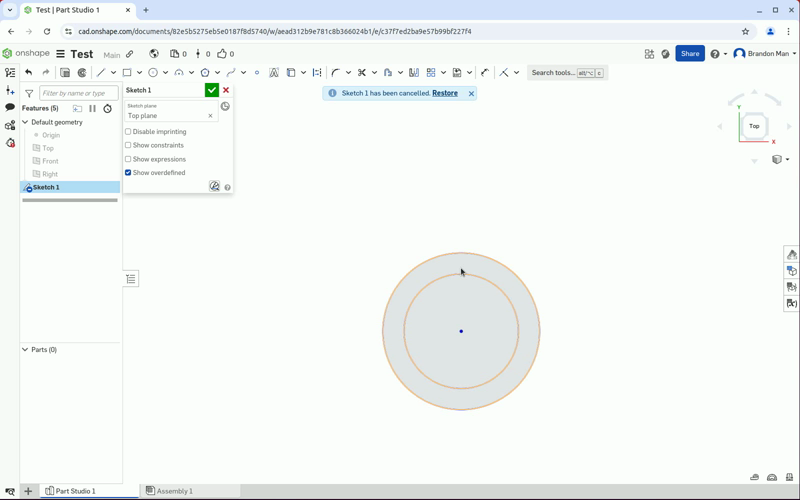
scroll(6)
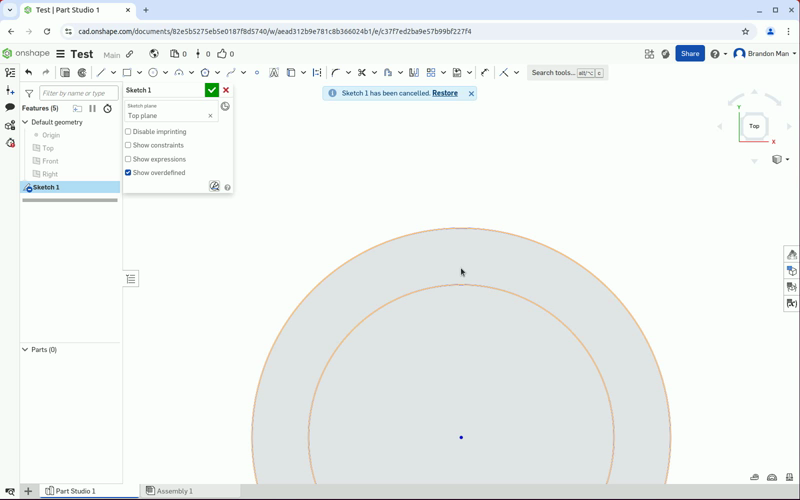
click(461, 267)
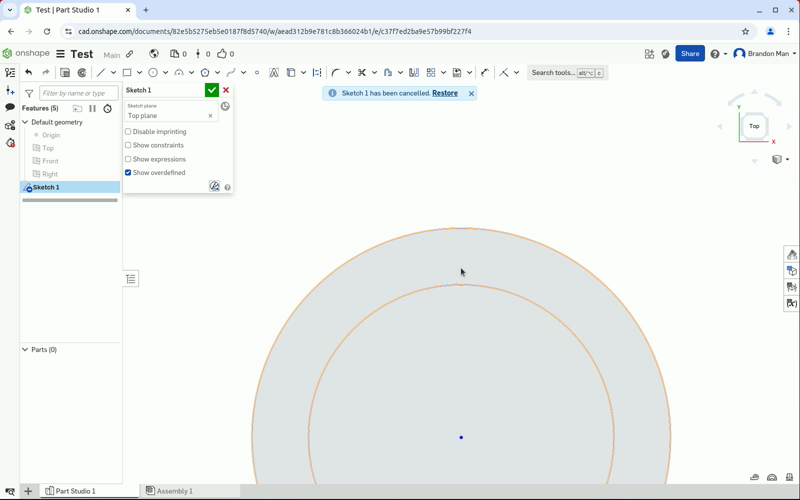
scroll(-6)
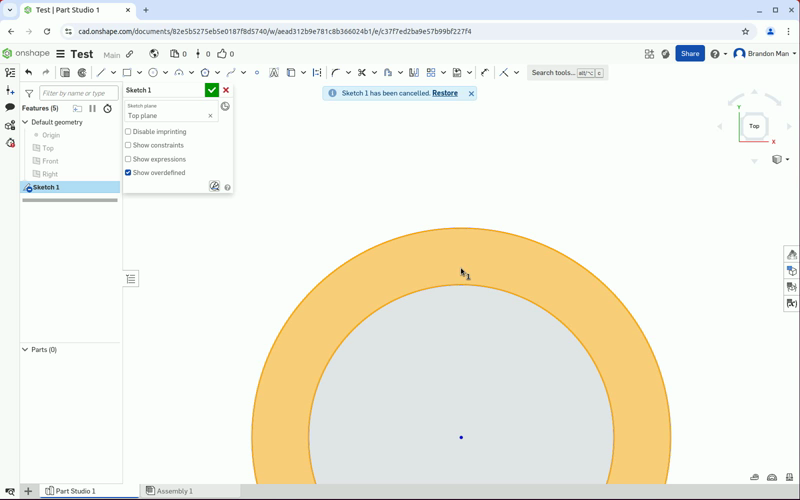
scroll(-6)
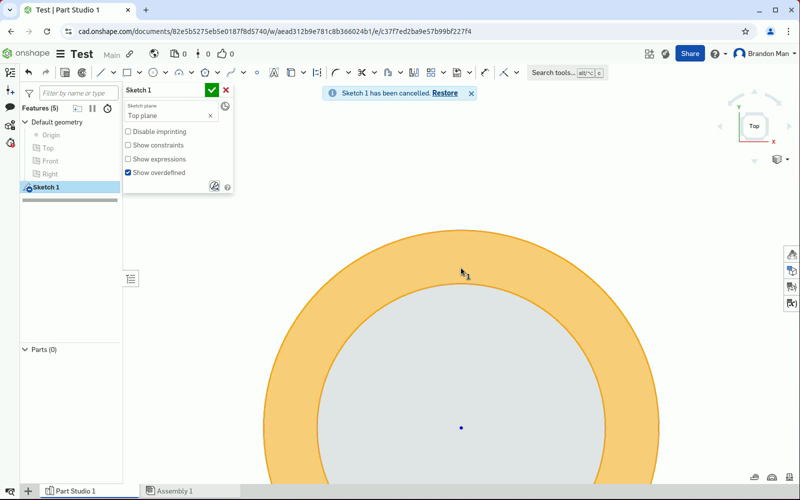
scroll(-6)
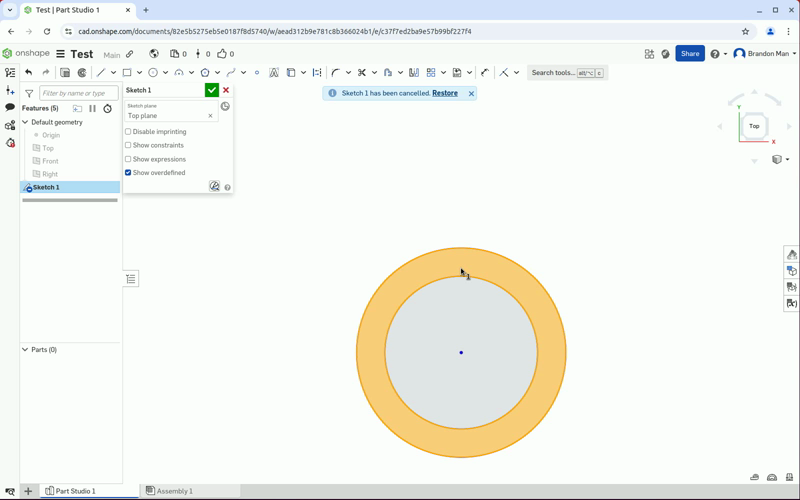
scroll(-6)
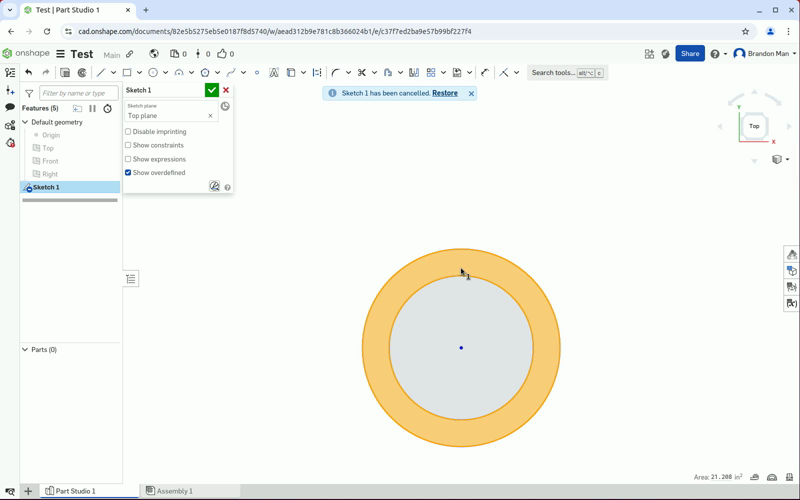
scroll(-6)
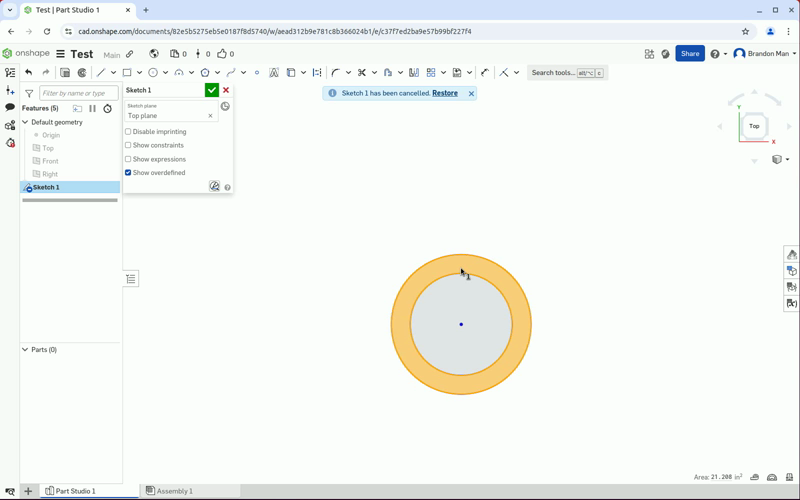
scroll(-6)
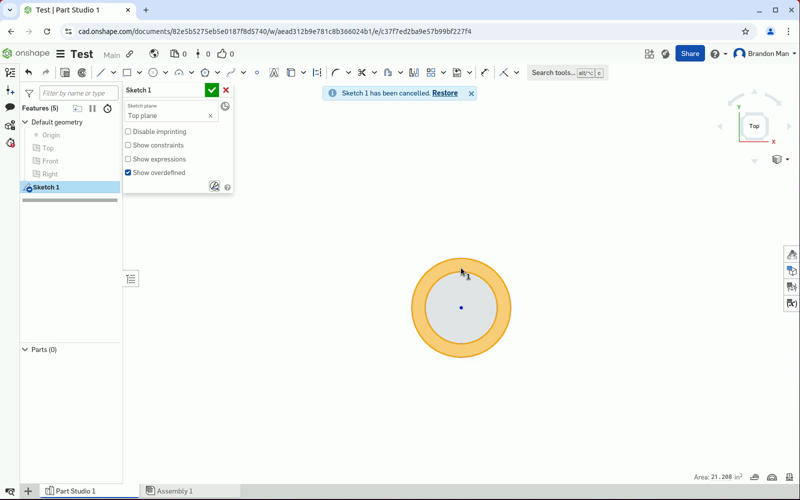
scroll(-6)
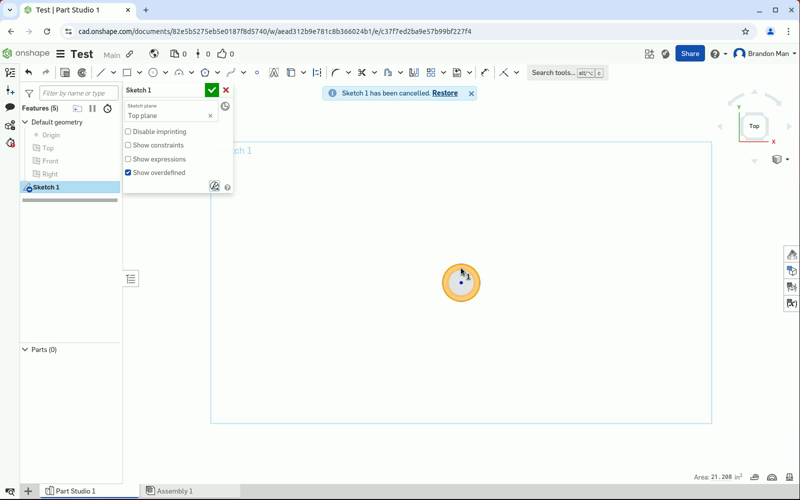
mouse_move(73, 352)
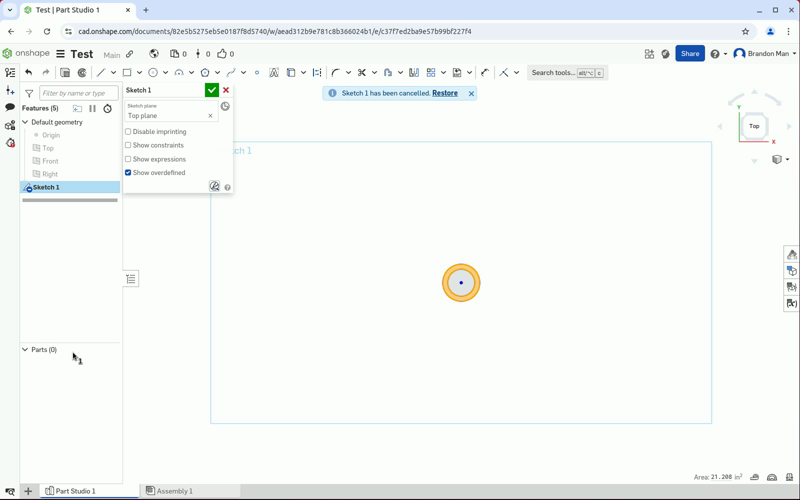
key(shift+y)
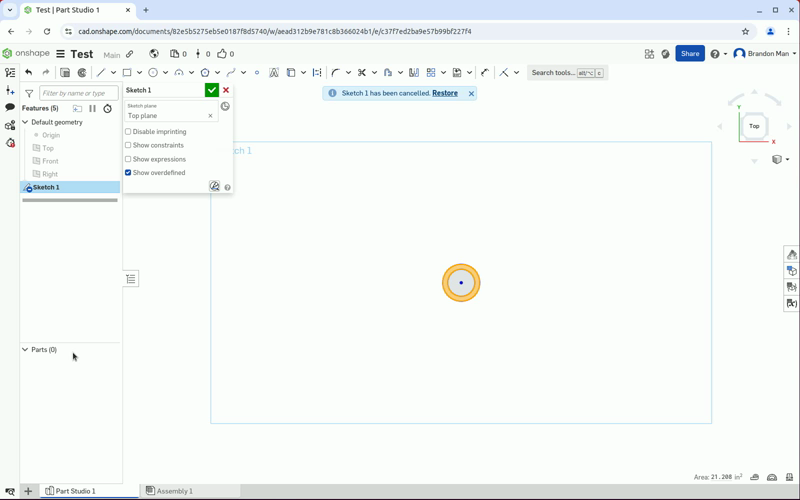
key(shift+e)
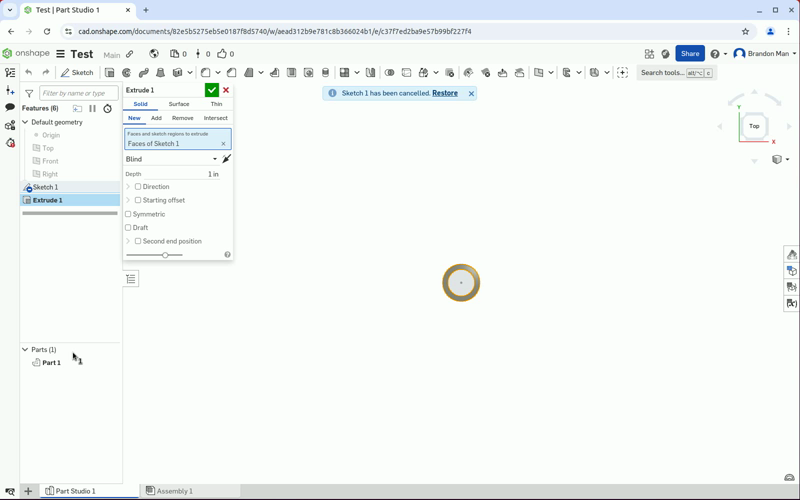
mouse_move(143, 106)
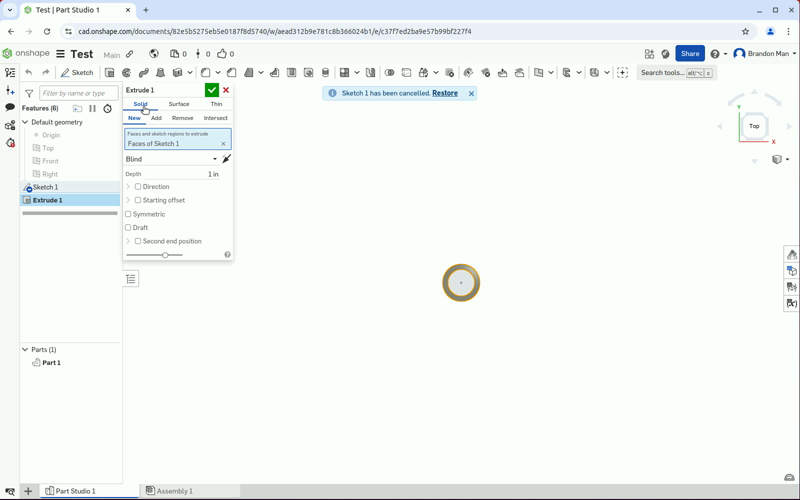
click(143, 106)
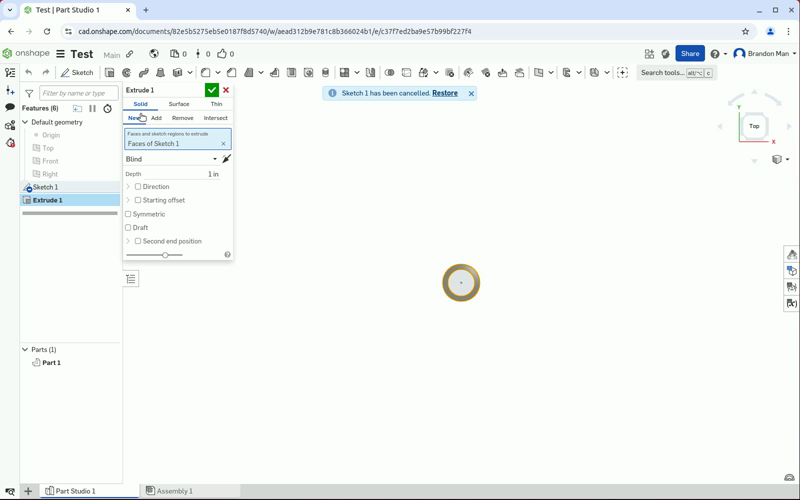
mouse_move(137, 120)
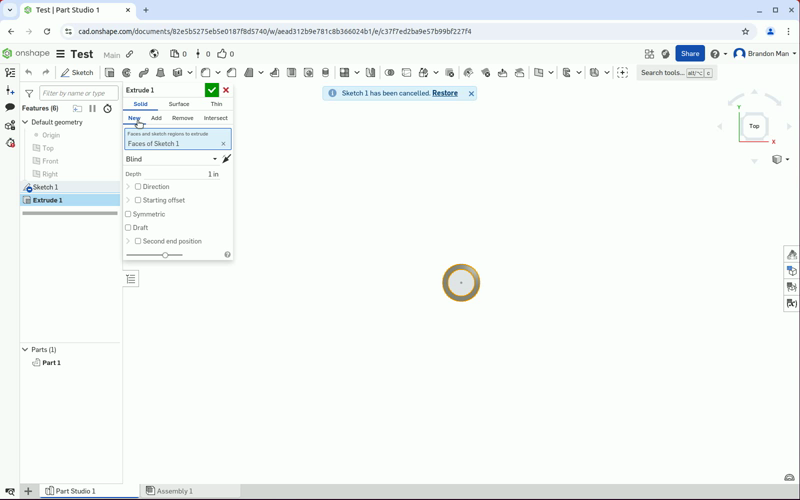
click(137, 120)
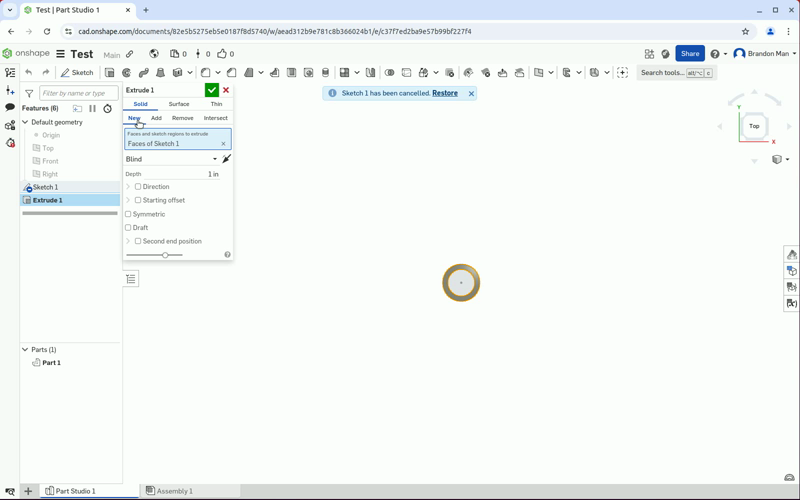
key(tab, 4)
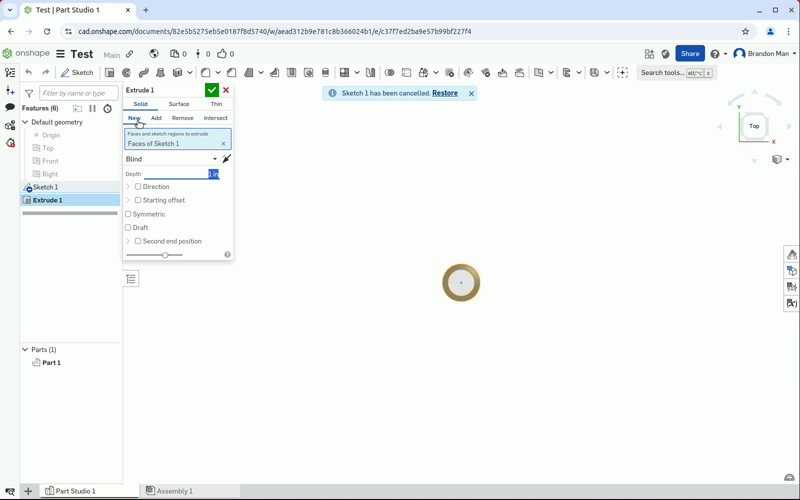
text(23.108)
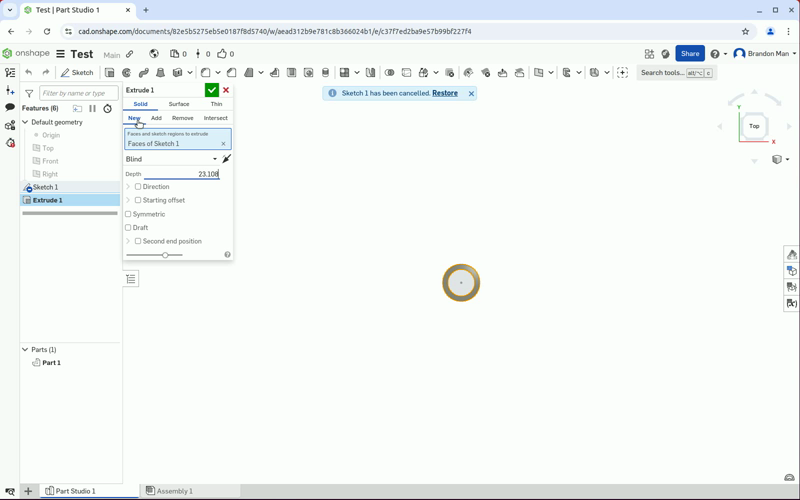
key(tab, 3)
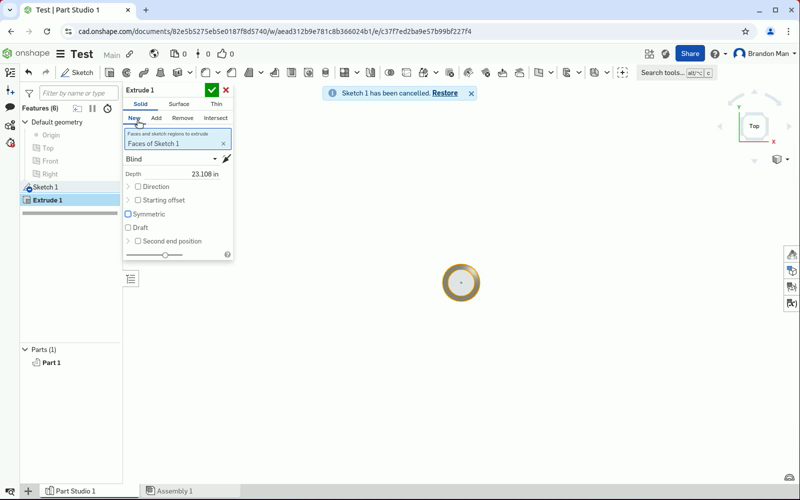
key(tab, 2)
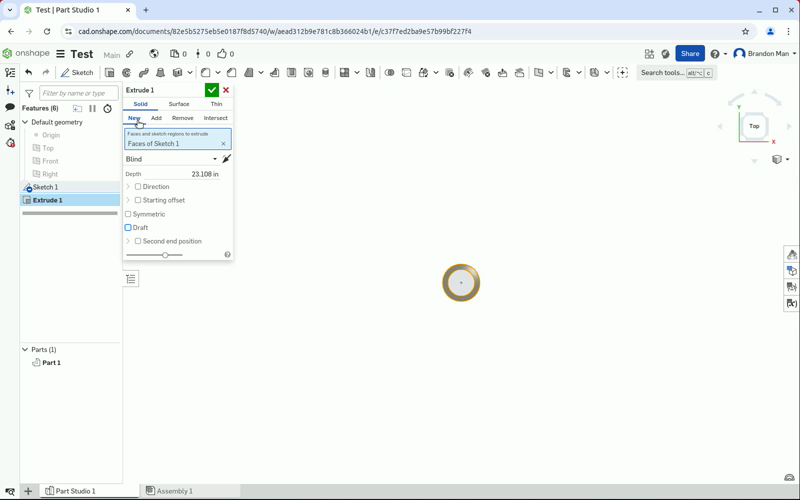
key(space)
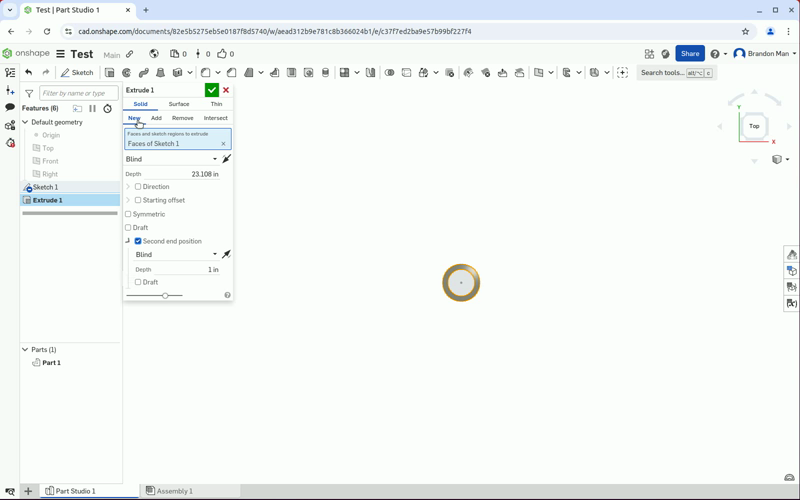
key(tab, 3)
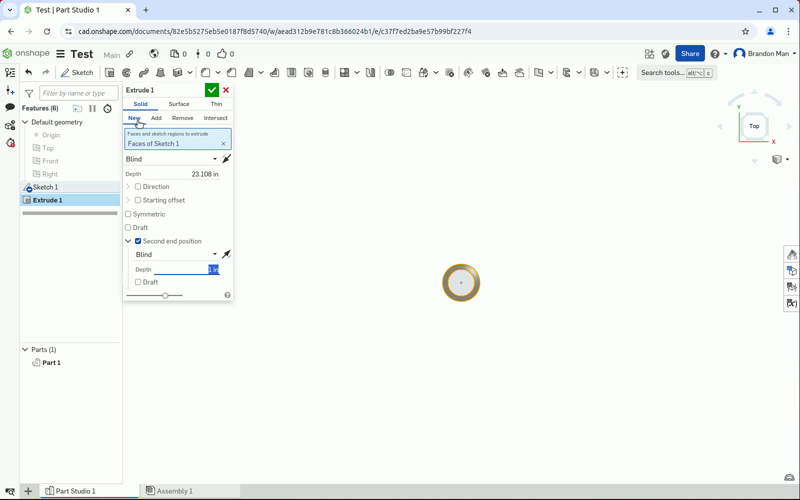
text(2.166)
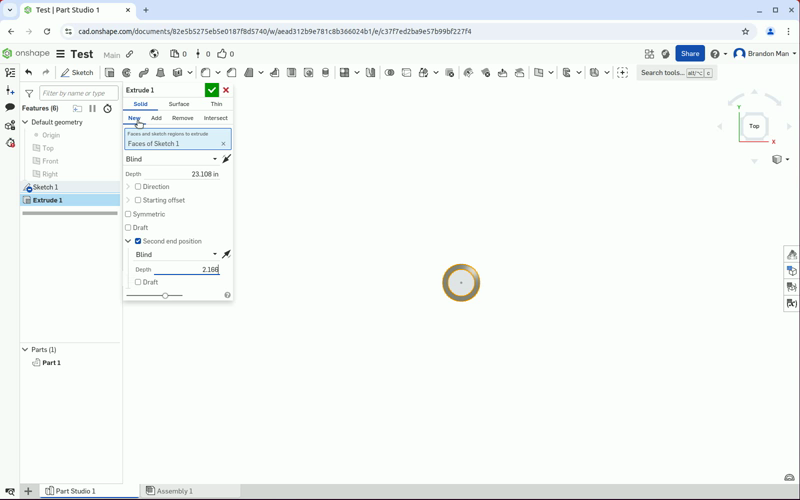
key(enter)
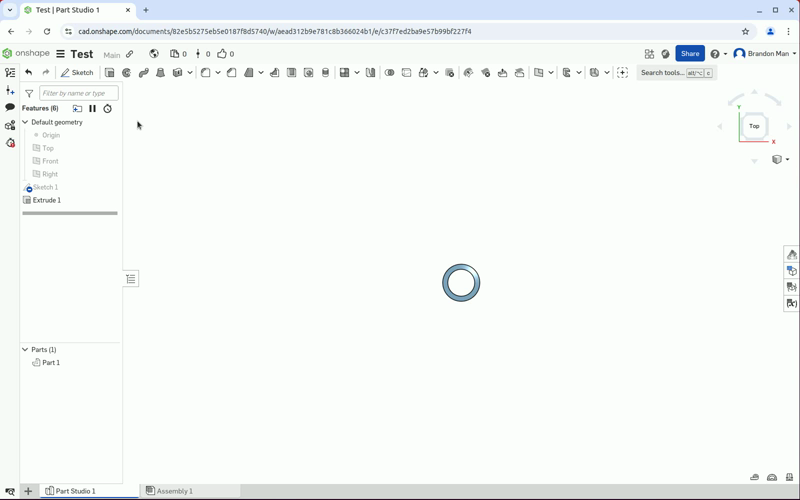
key(shift+h)
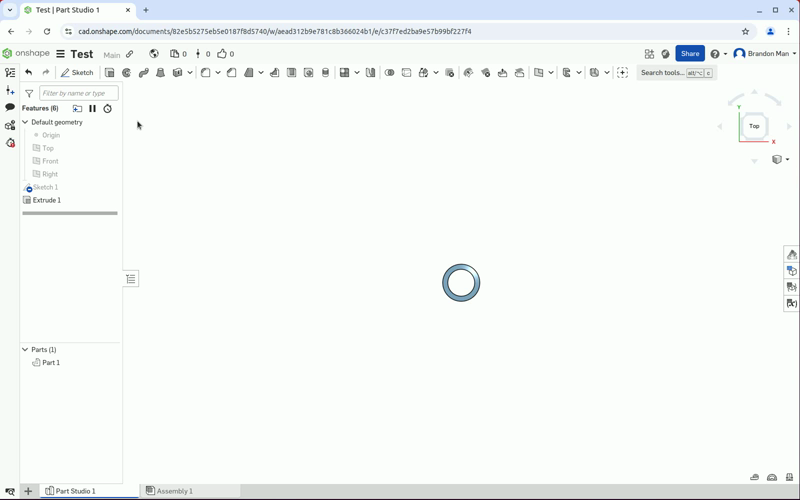
key(shift+h)
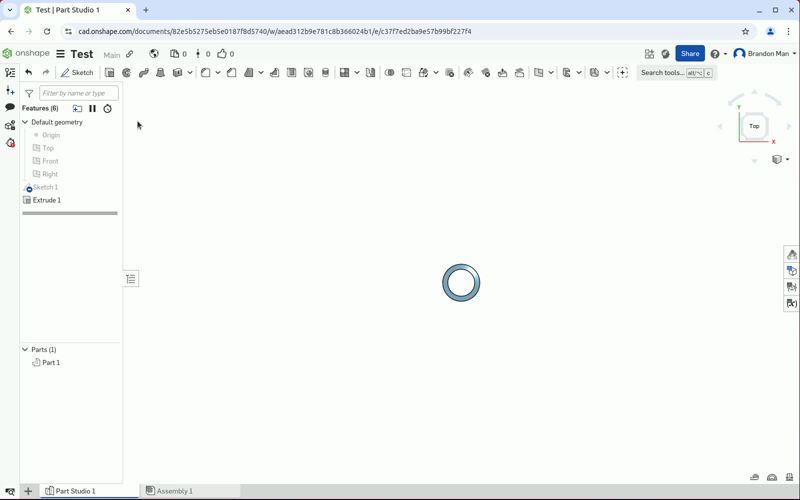
mouse_move(73, 189)
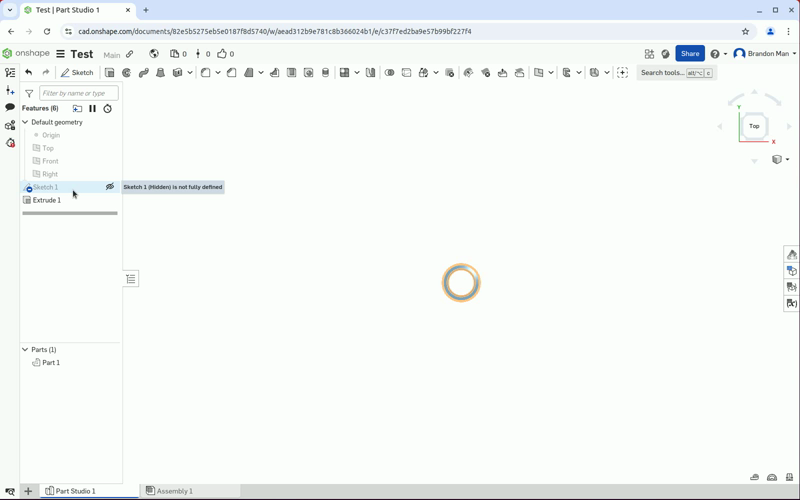
click(73, 189)
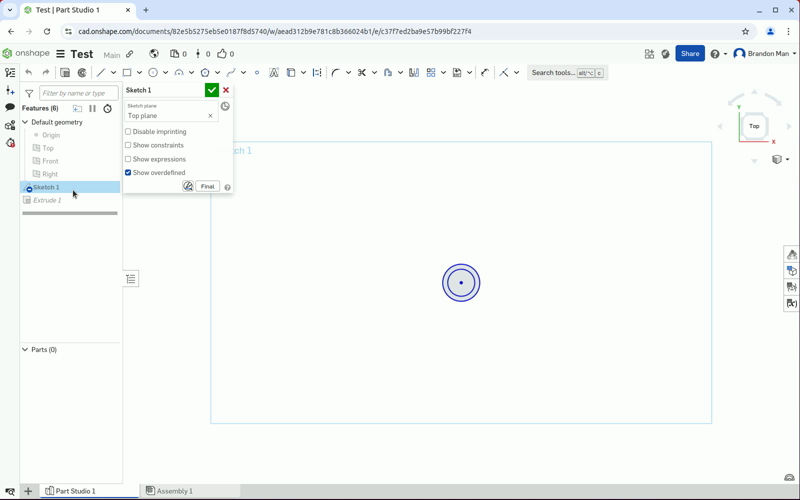
mouse_move(229, 92)
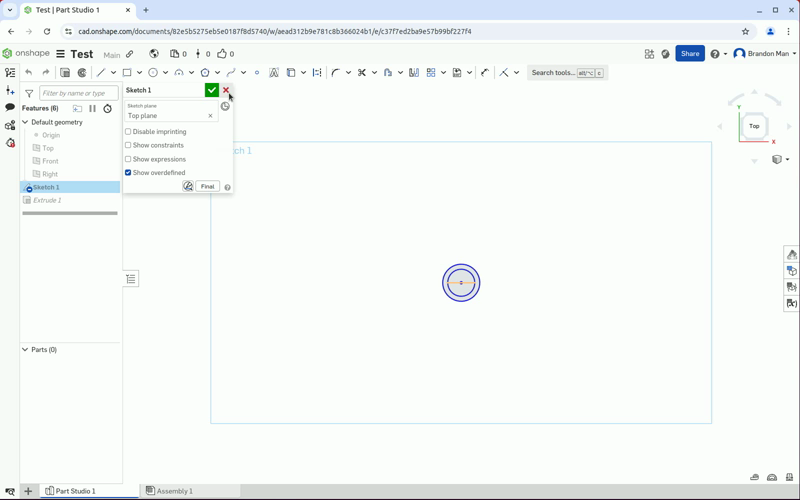
click(229, 92)
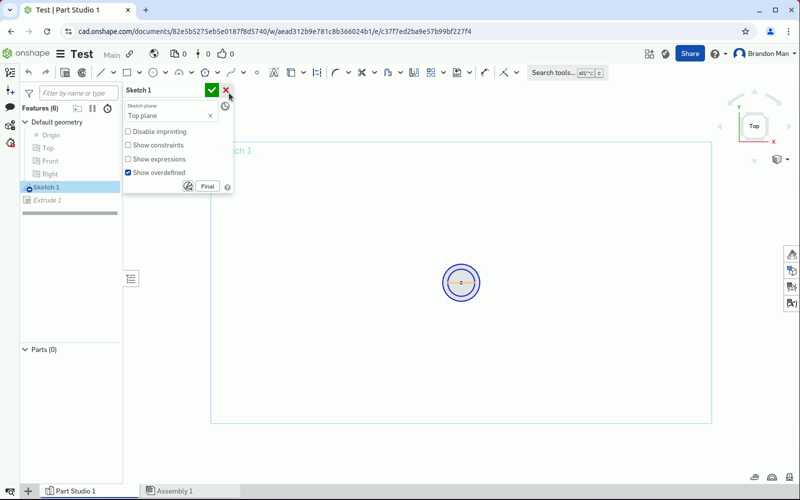
key(shift+s)
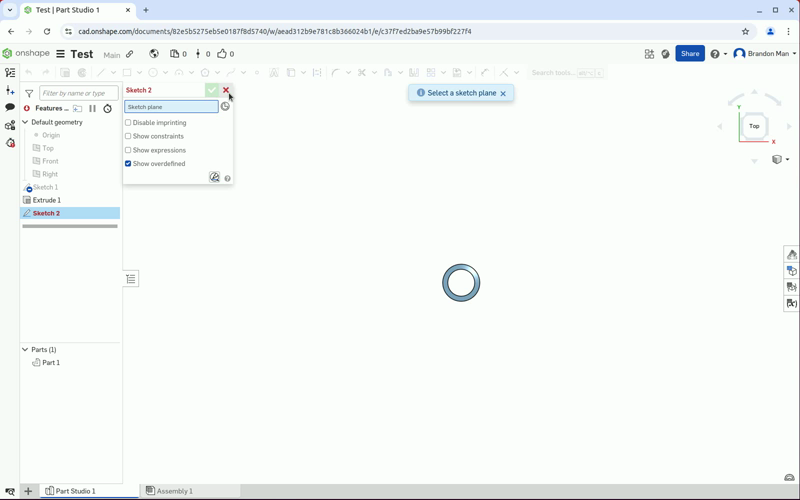
mouse_move(73, 150)
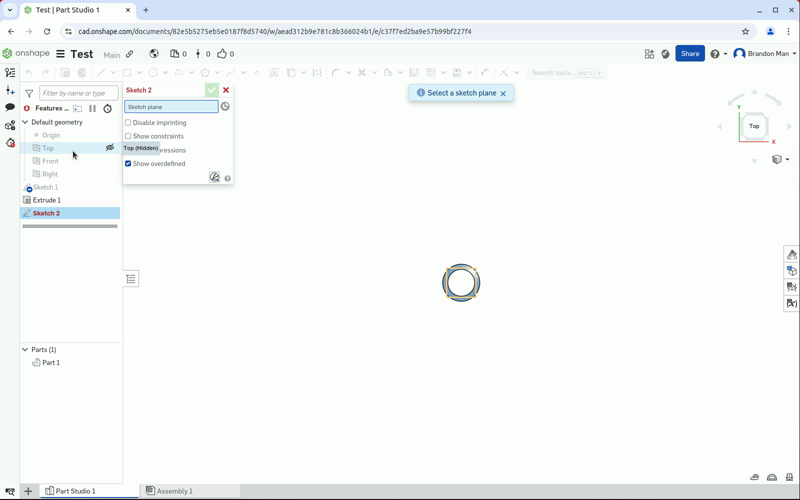
click(73, 150)
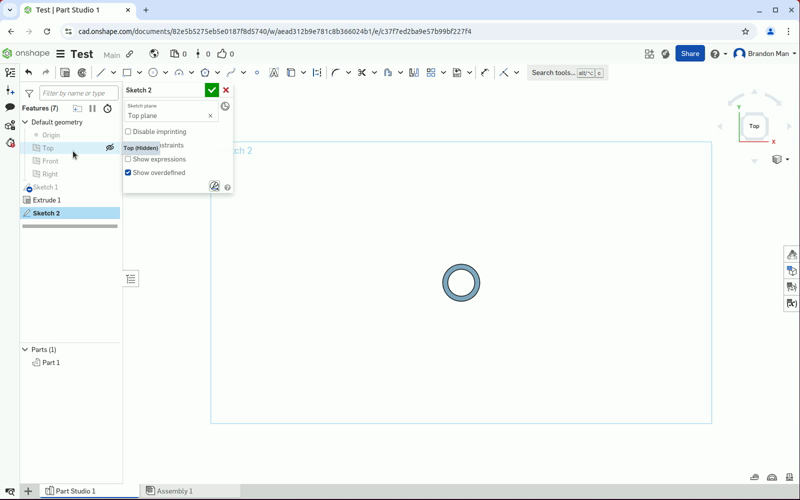
mouse_move(73, 352)
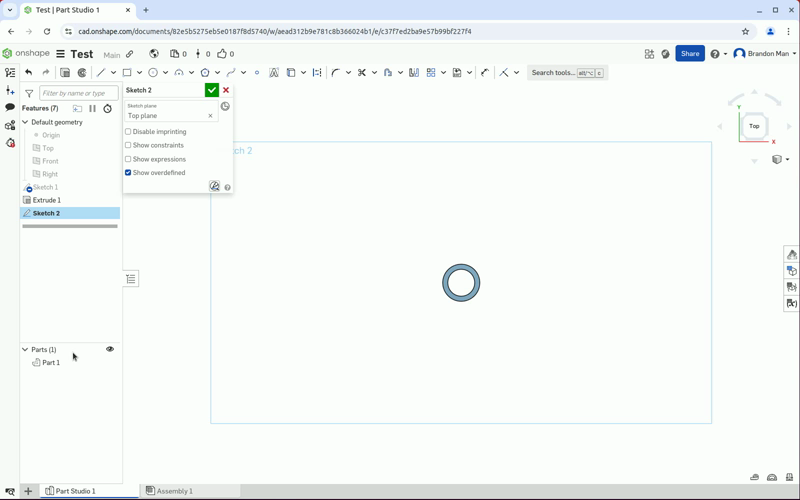
key(y)
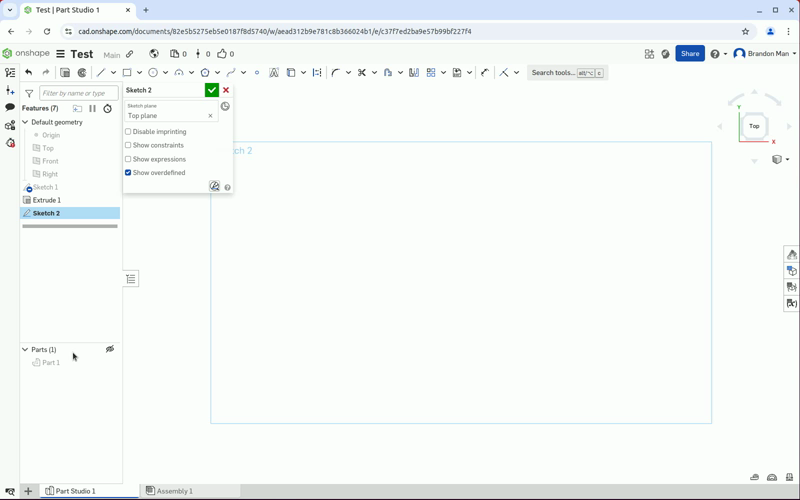
key(c)
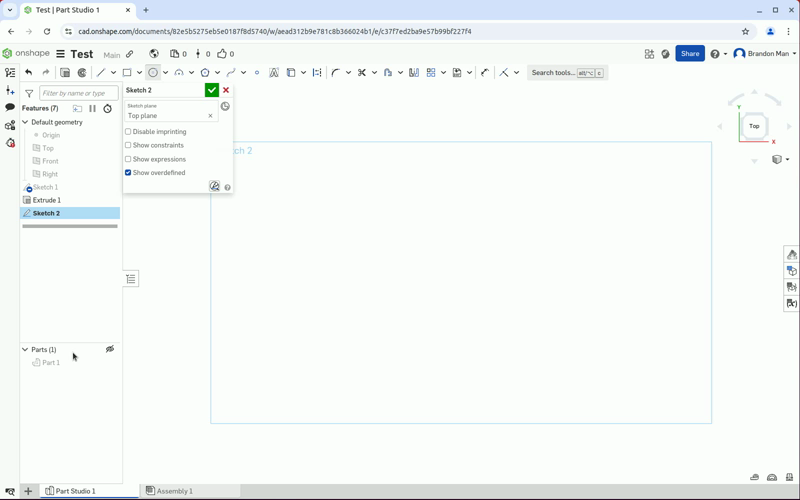
key_down(shift)
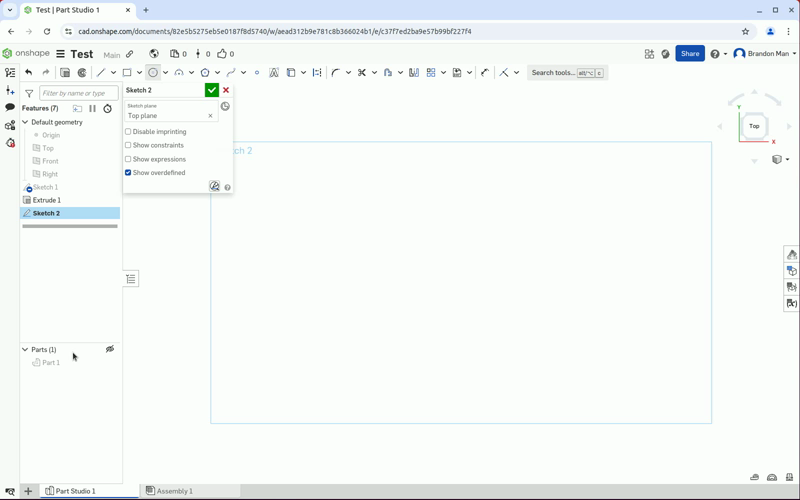
mouse_move(460, 282)
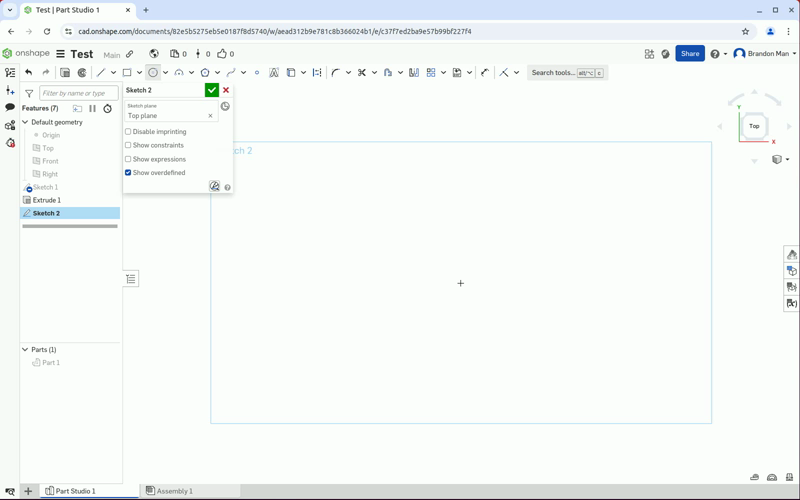
click(460, 282)
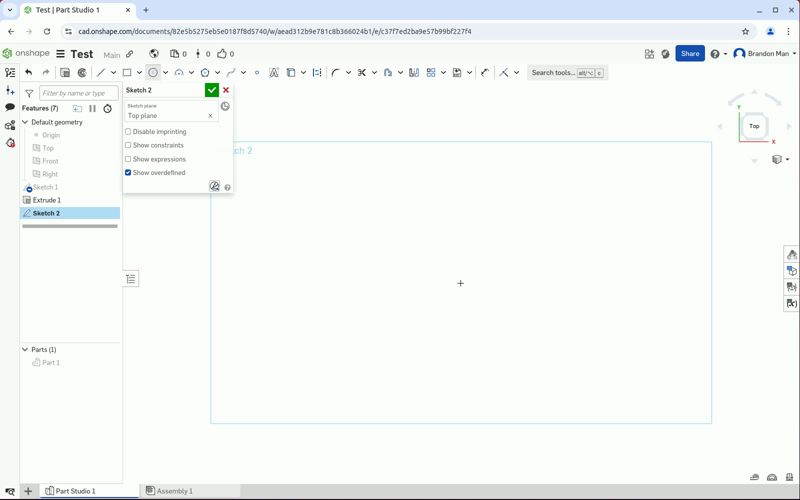
key_up(shift)
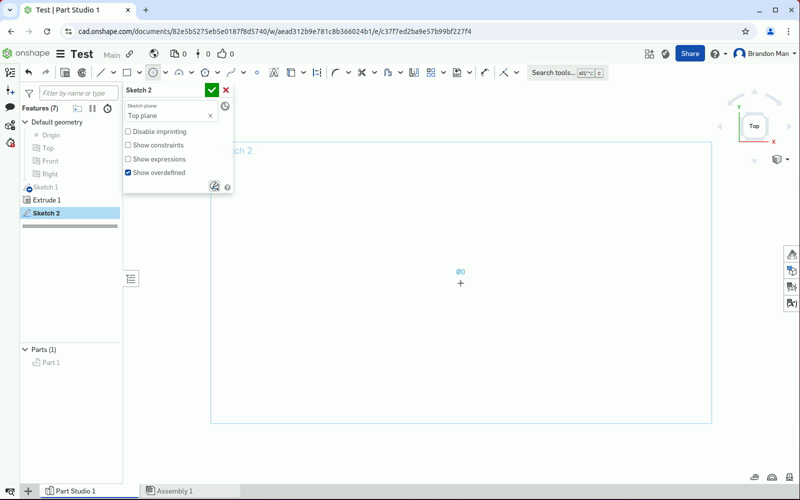
mouse_move(491, 282)
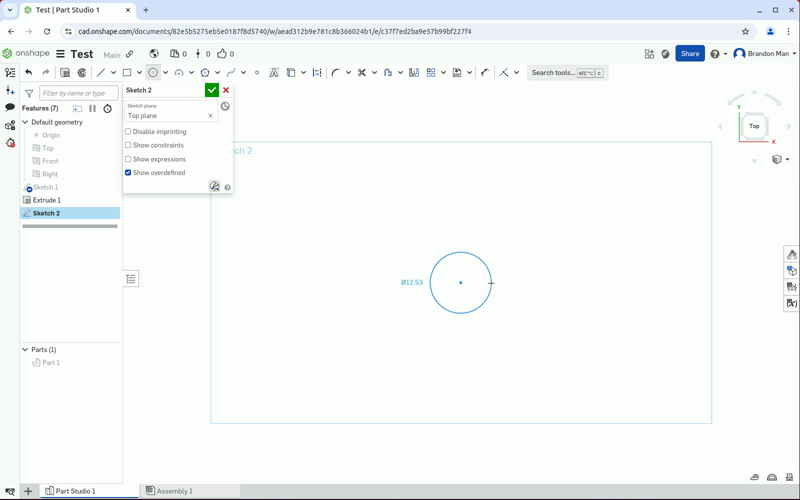
click(491, 282)
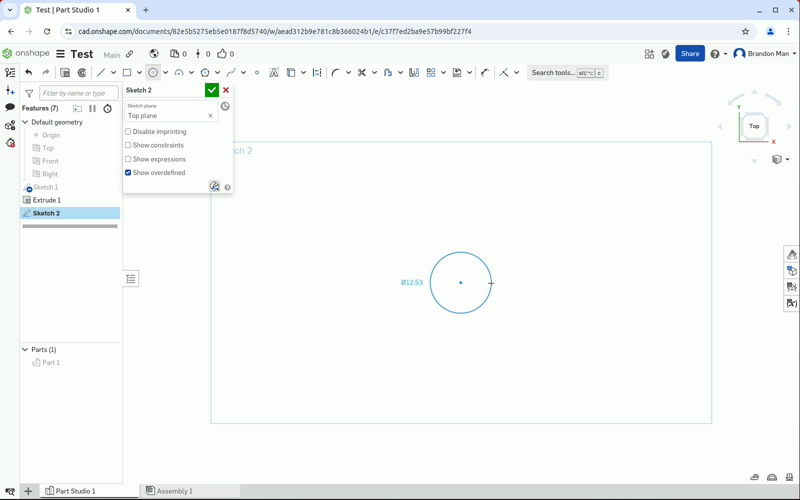
key(esc)
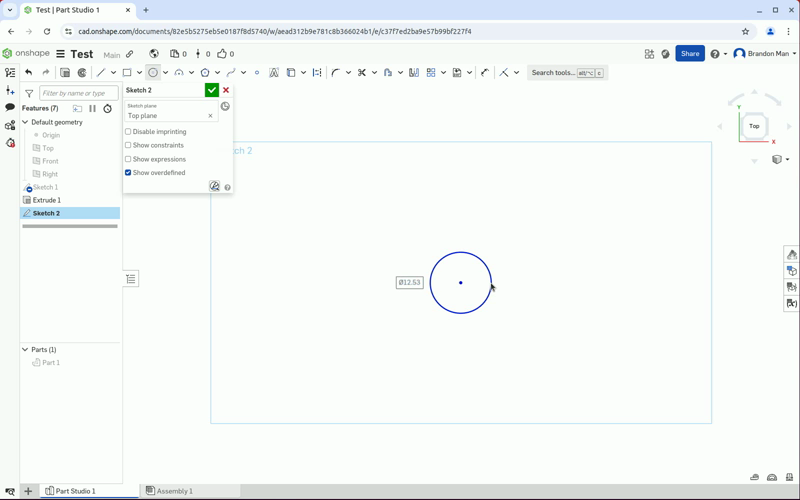
key(c)
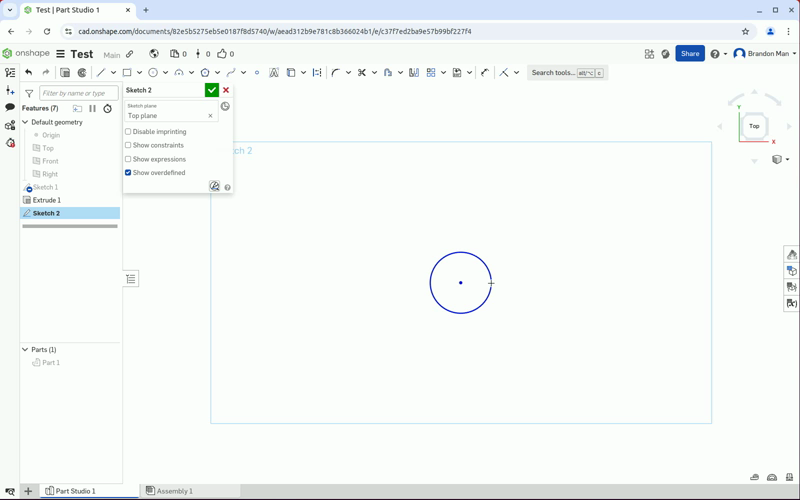
key_down(shift)
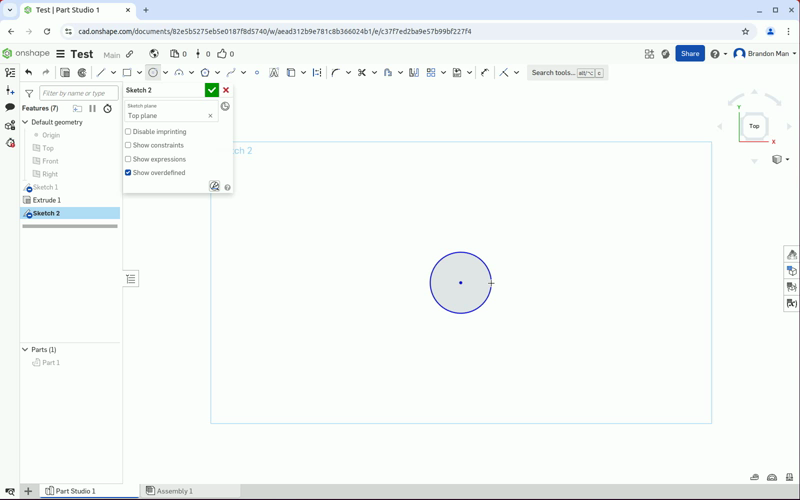
mouse_move(460, 282)
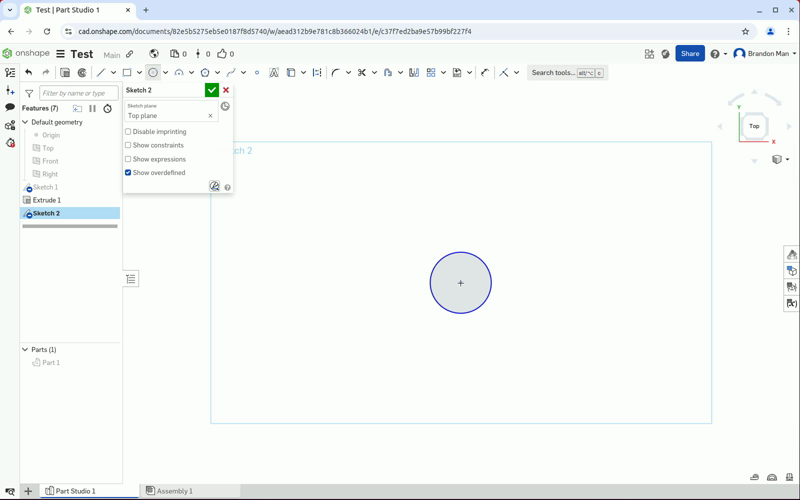
click(460, 282)
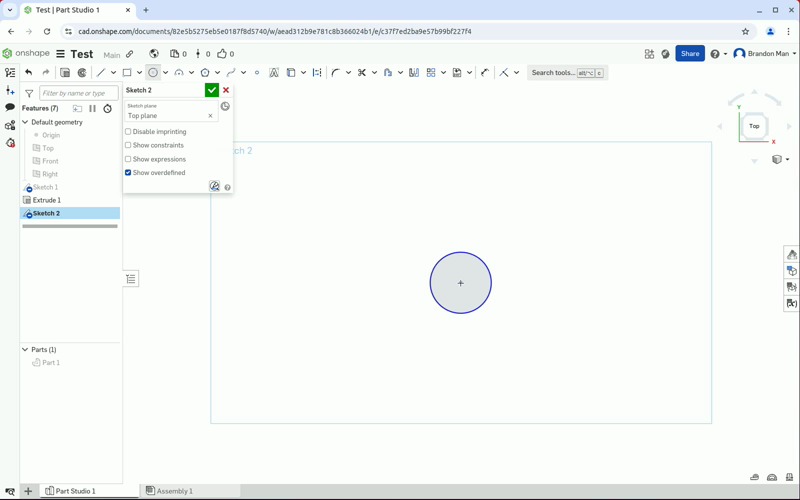
key_up(shift)
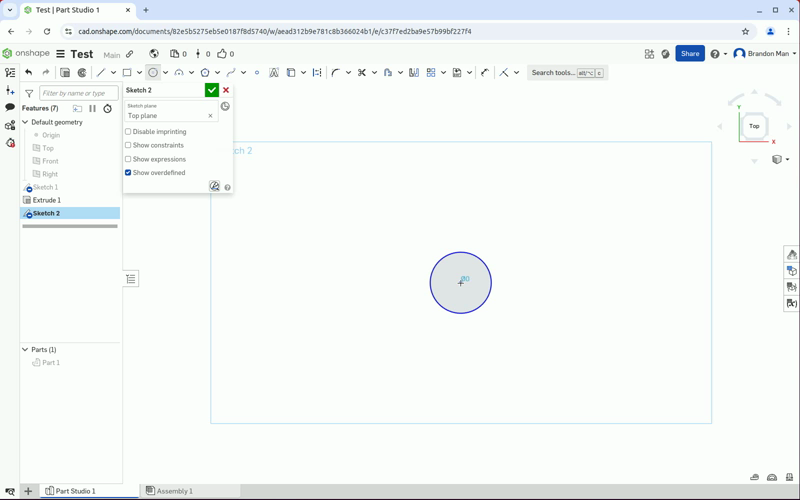
mouse_move(477, 282)
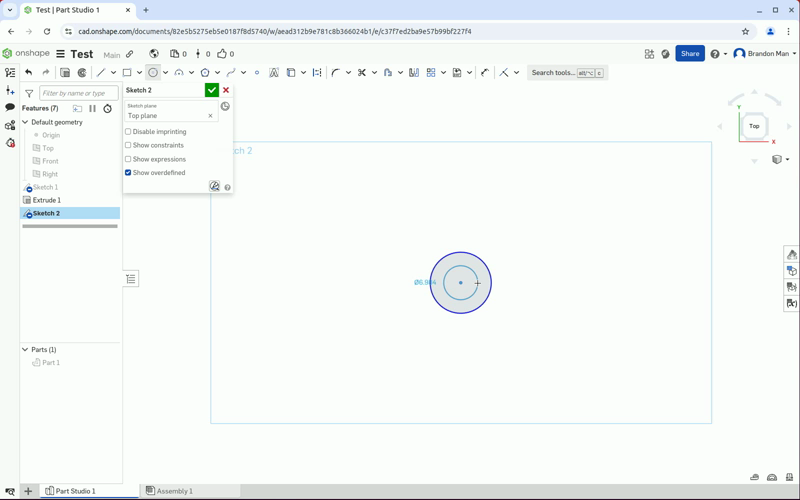
click(477, 282)
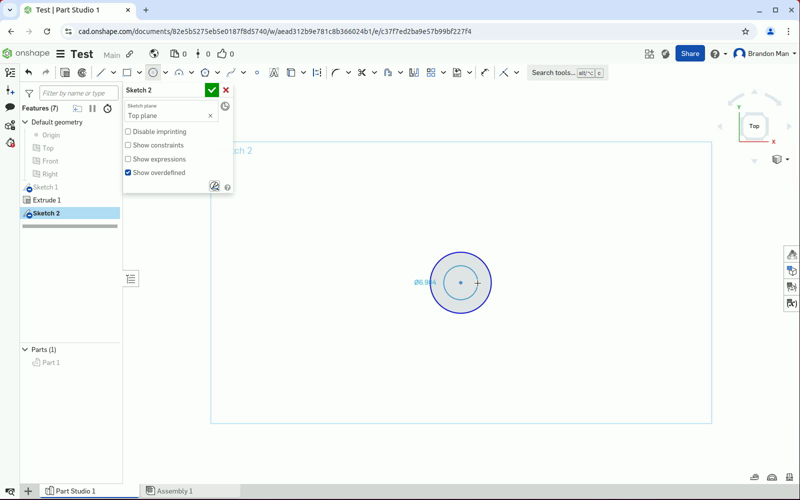
key(esc)
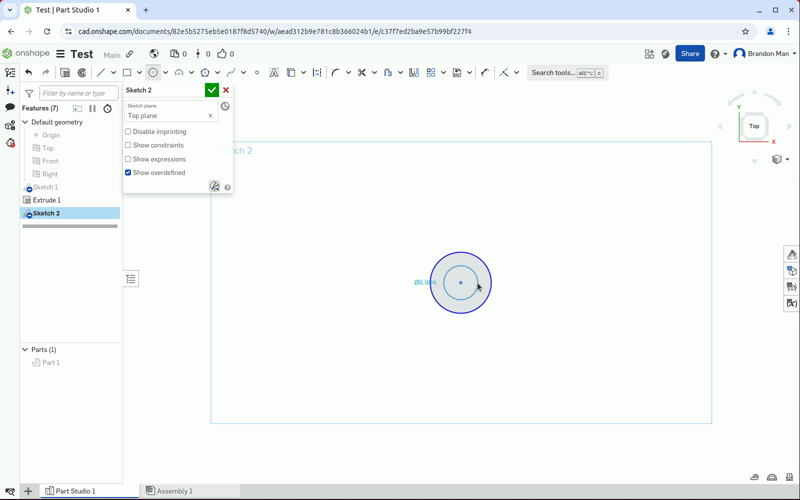
mouse_move(442, 265)
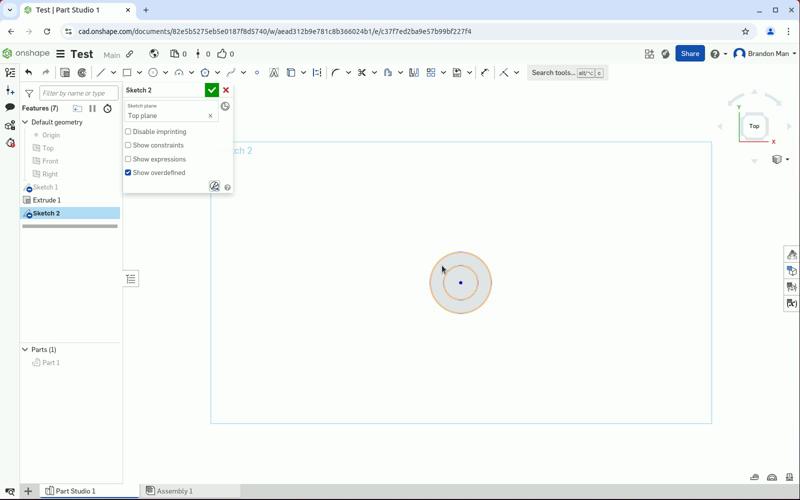
click(442, 265)
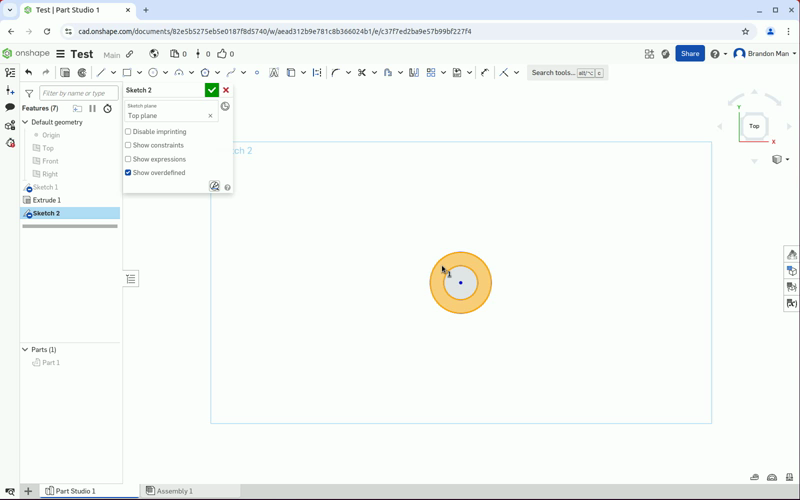
mouse_move(73, 352)
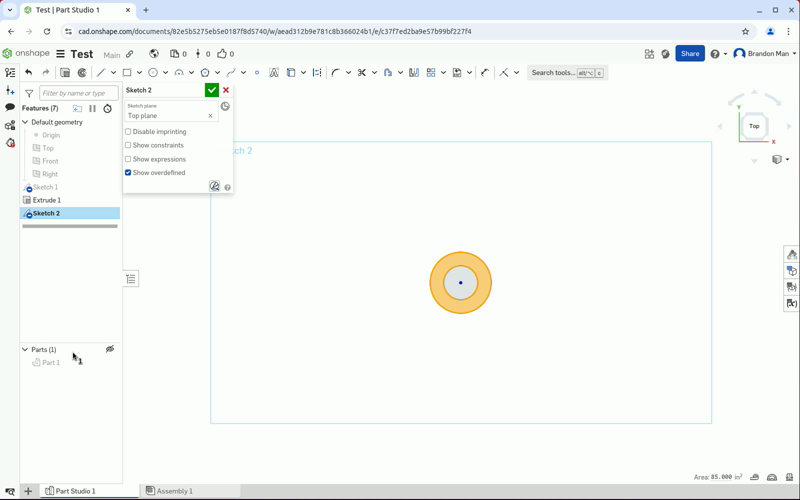
key(shift+y)
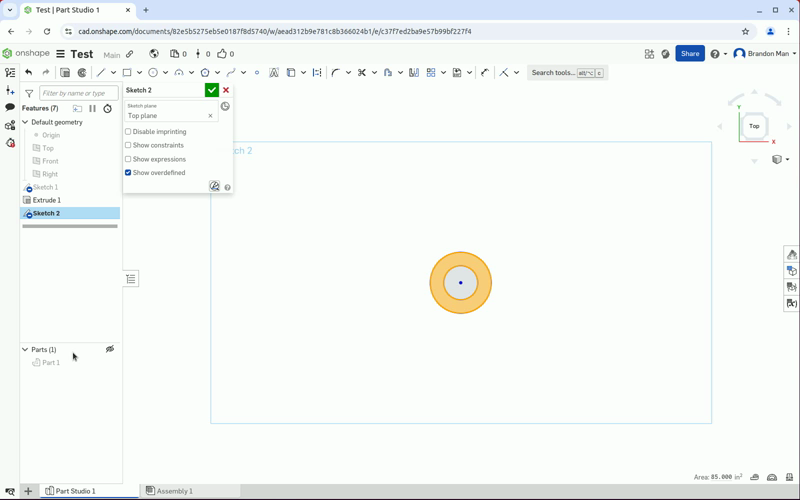
key(shift+e)
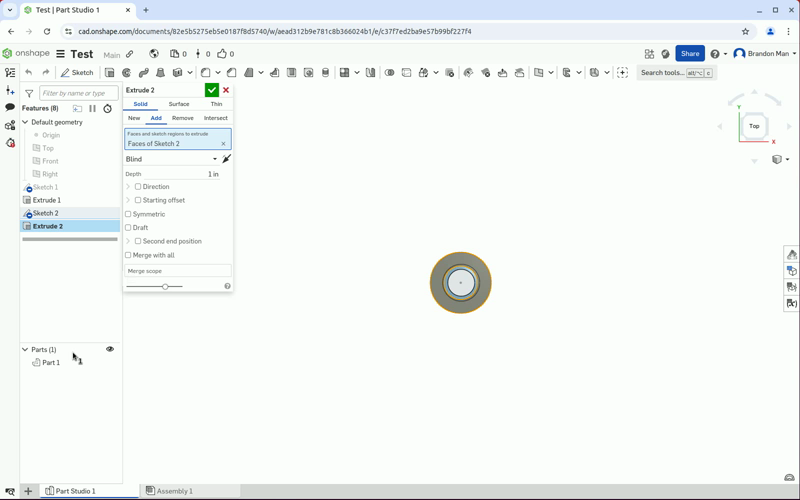
mouse_move(143, 106)
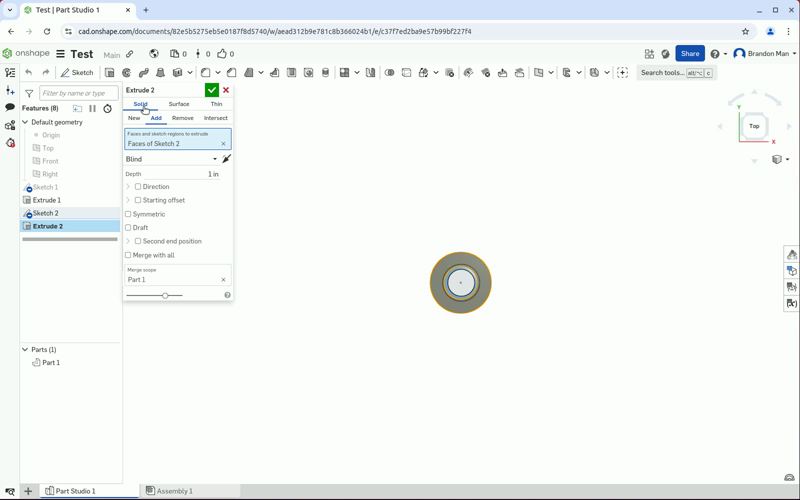
click(143, 106)
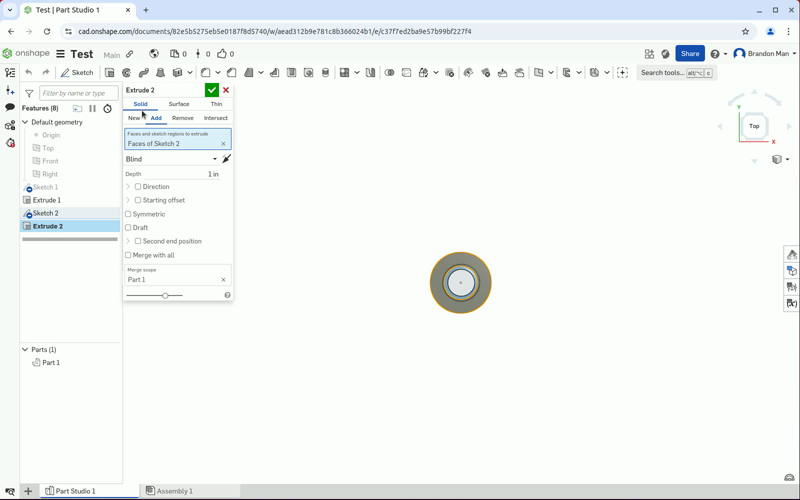
mouse_move(137, 120)
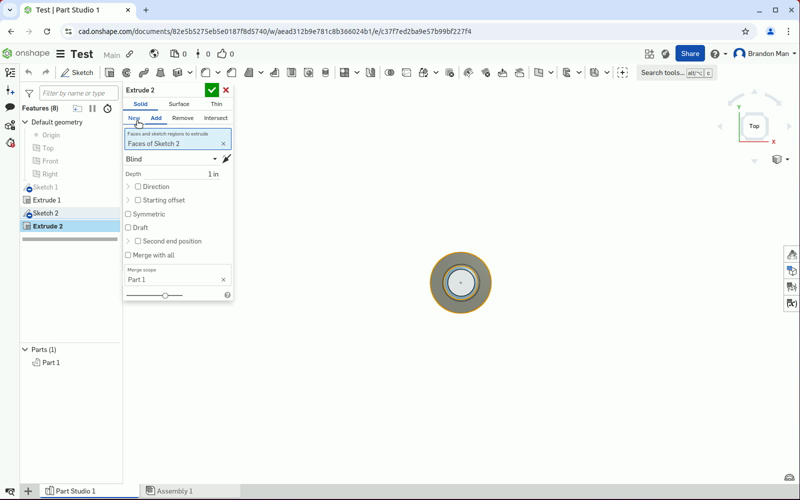
click(137, 120)
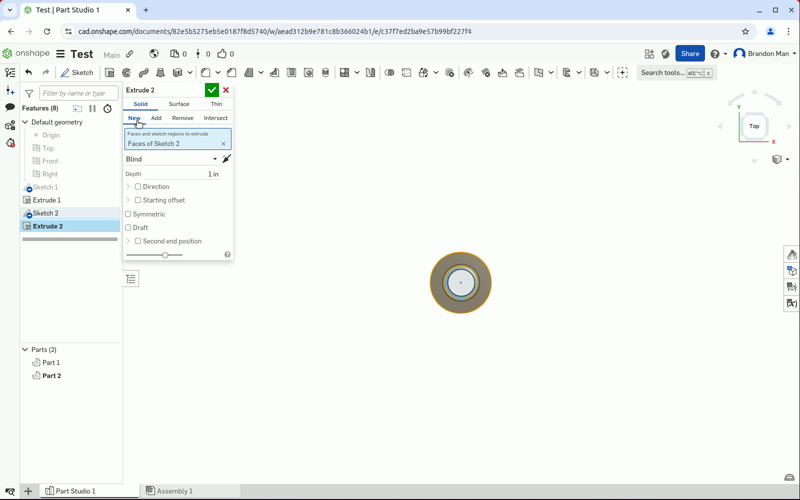
key(tab, 4)
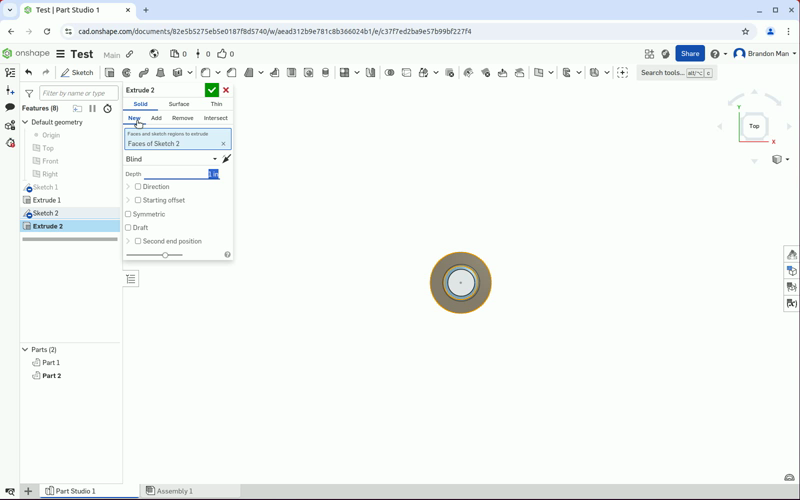
text(-2.166)
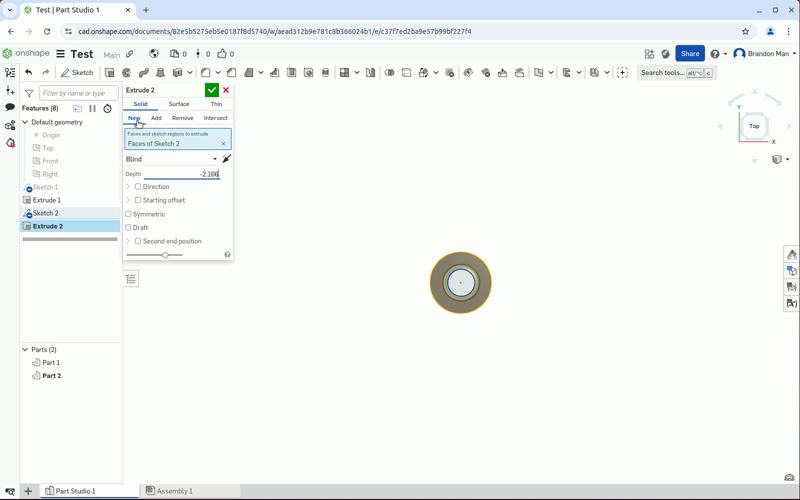
key(enter)
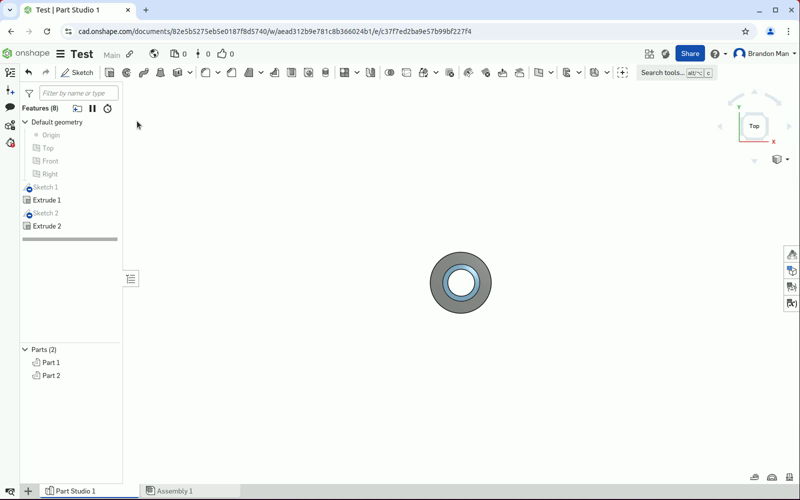
key(shift+h)
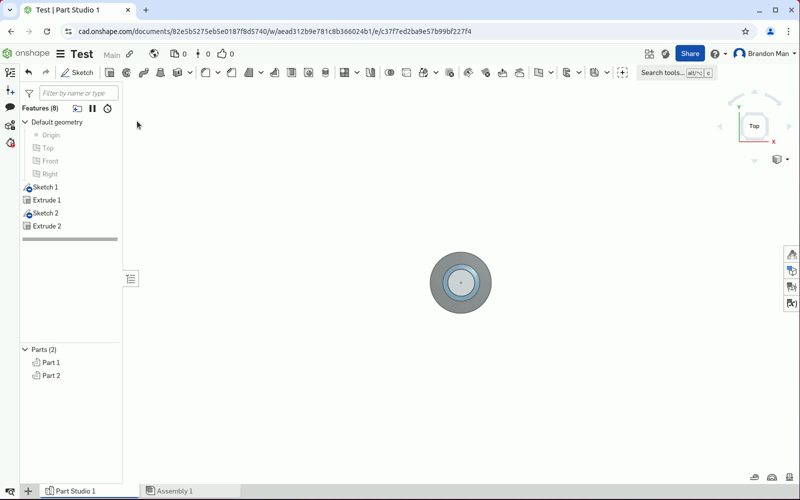
key(shift+h)
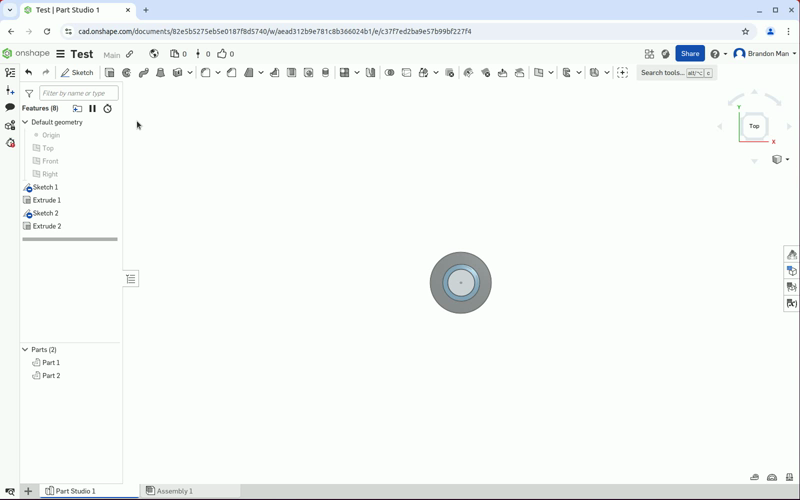
key(shift+7)
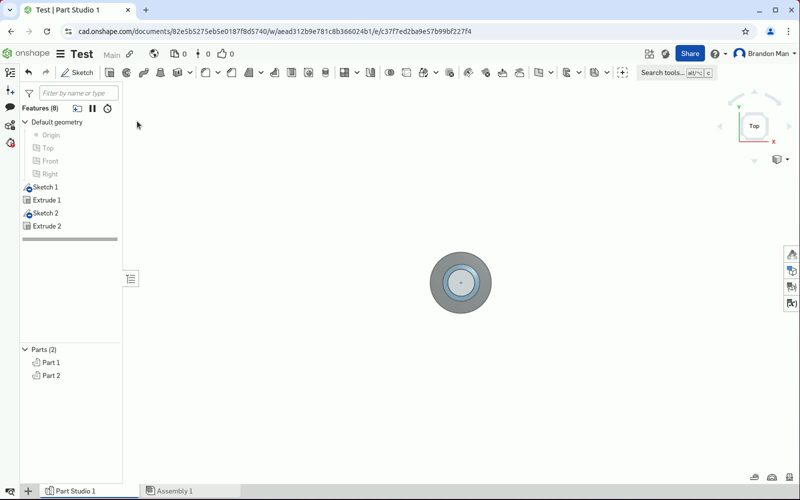
key(up, 3)
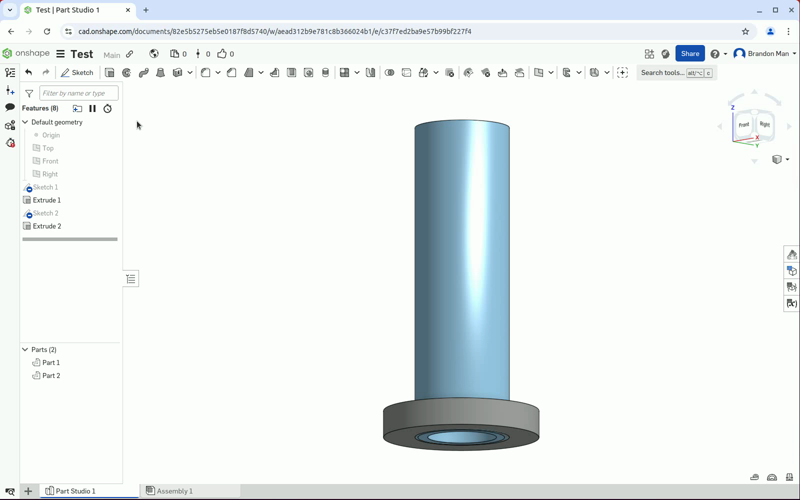
key(left, 3)
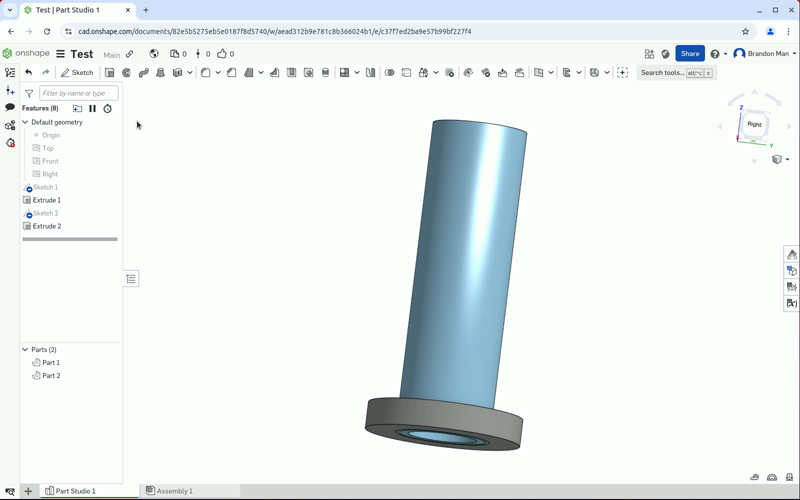
key(right, 3)
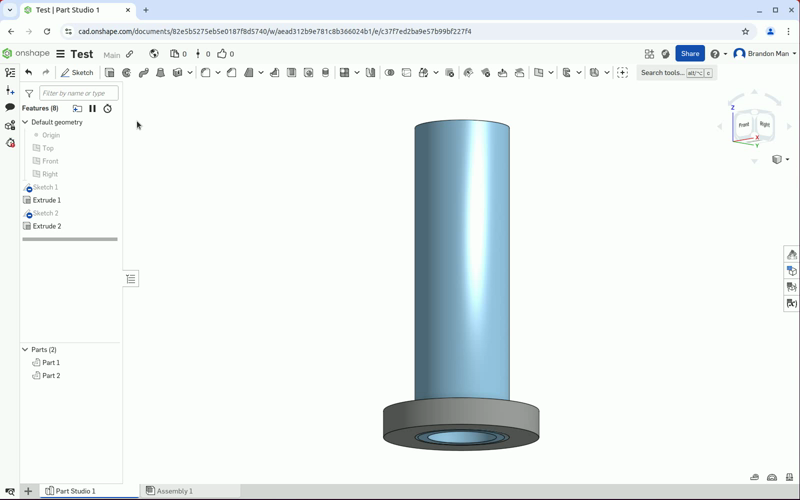
key(down, 3)
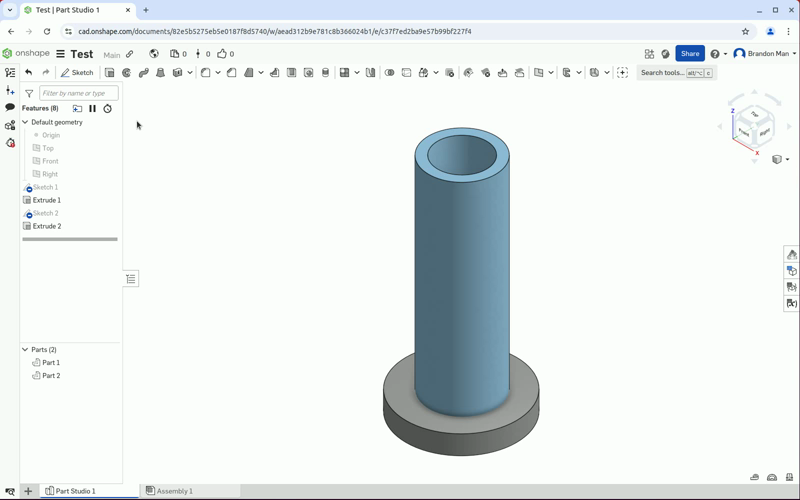
mouse_move(73, 189)
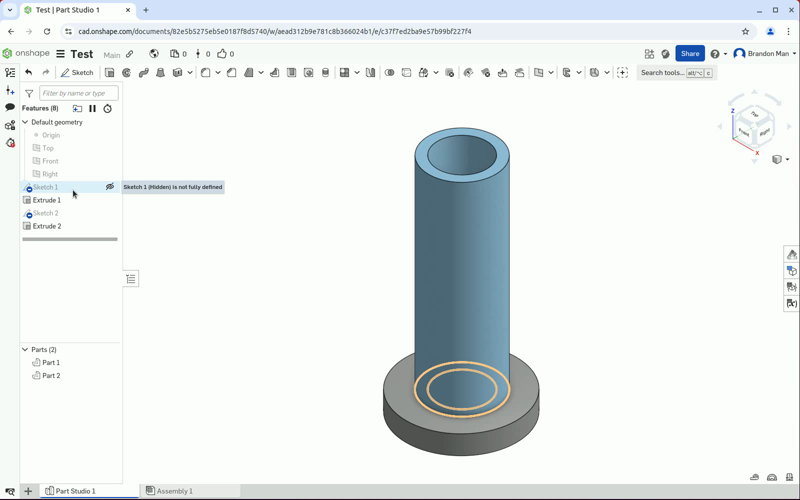
click(73, 189)